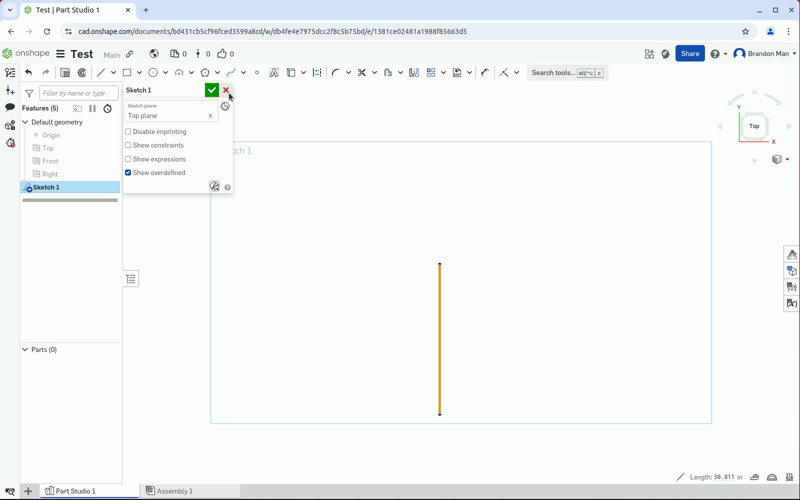
key(shift+h)
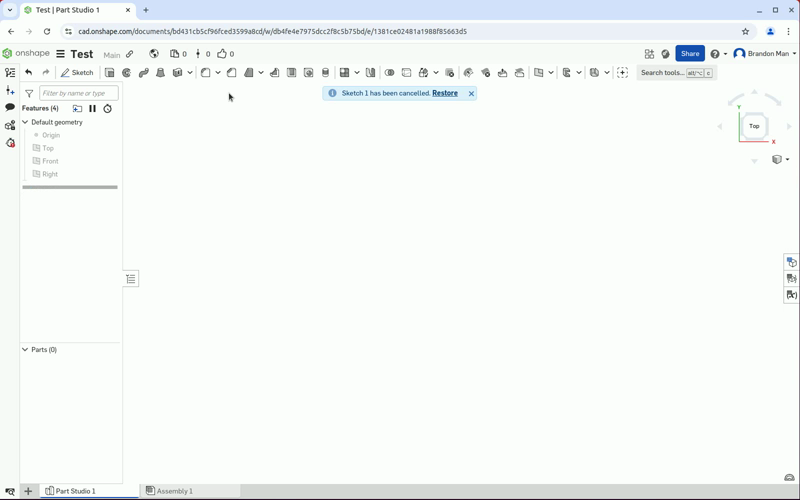
mouse_move(73, 352)
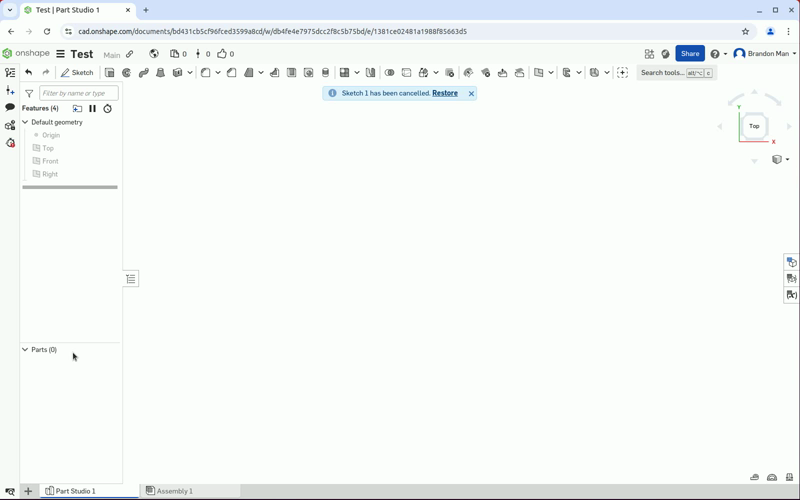
key(y)
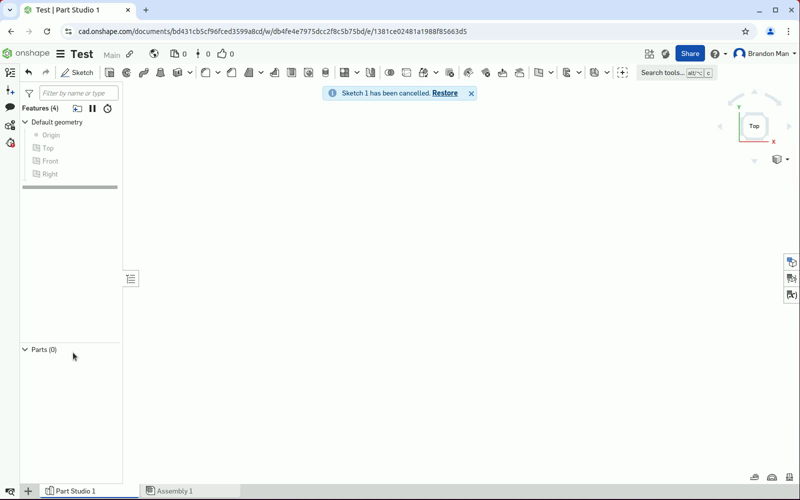
key(shift+p)
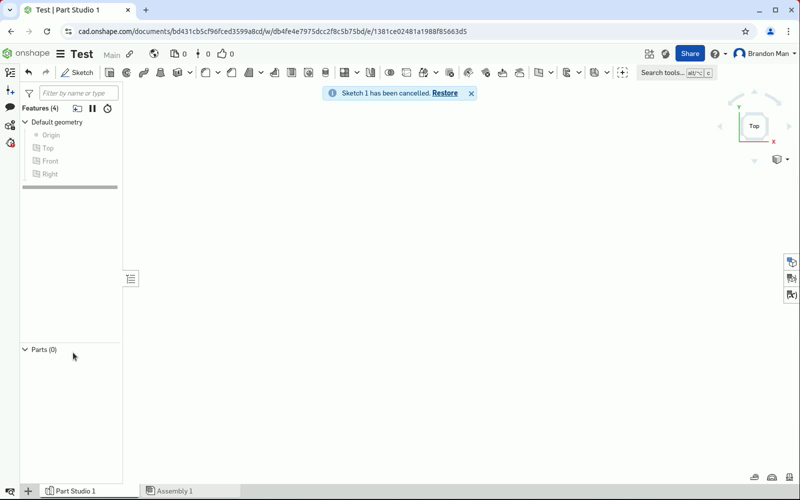
key(space)
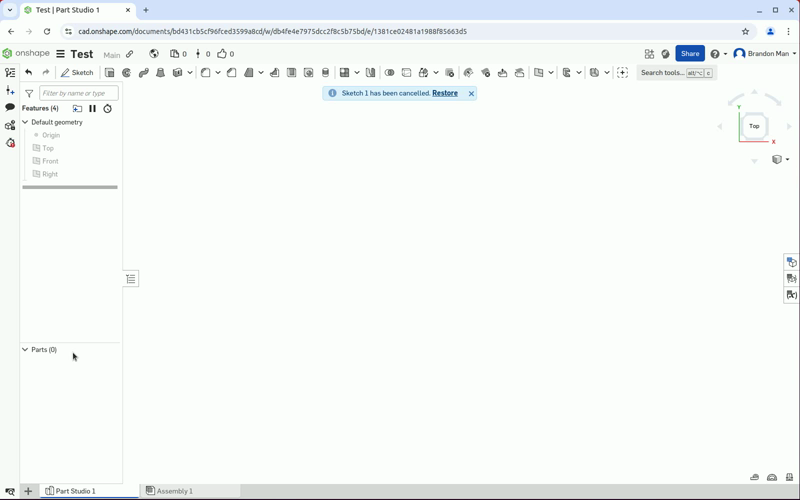
key_down(shift)
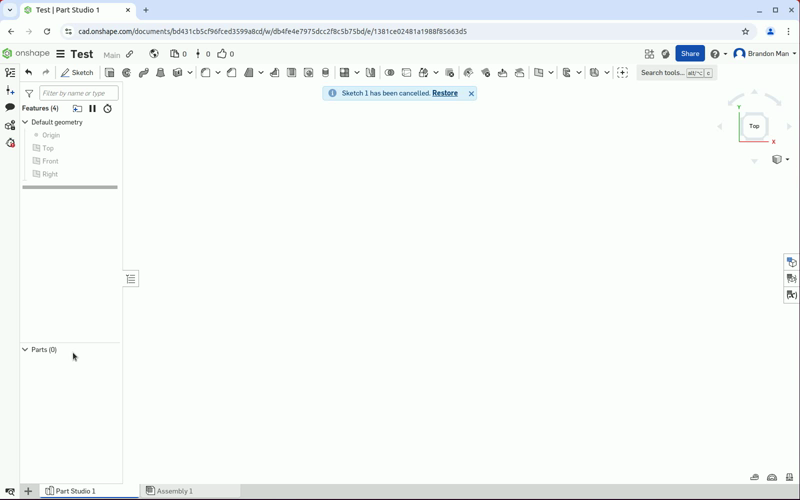
key(up)
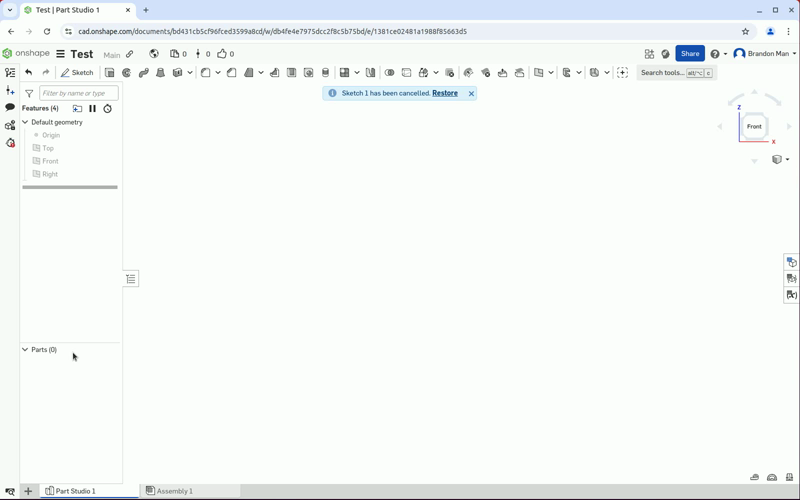
key_up(shift)
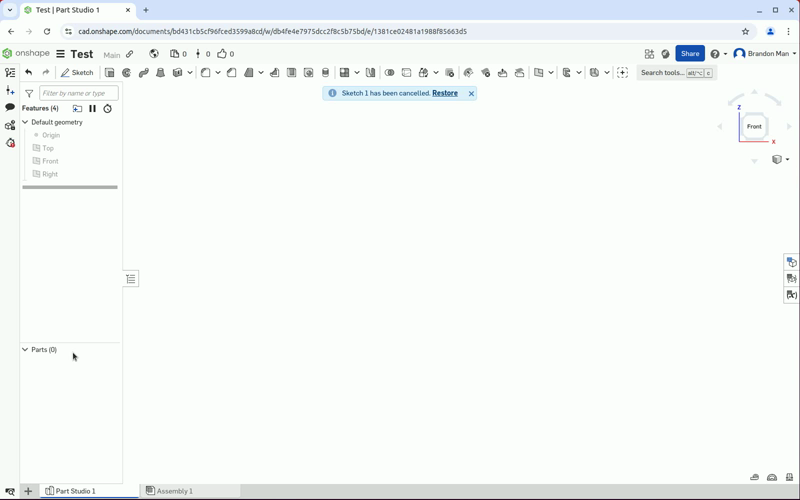
mouse_move(73, 352)
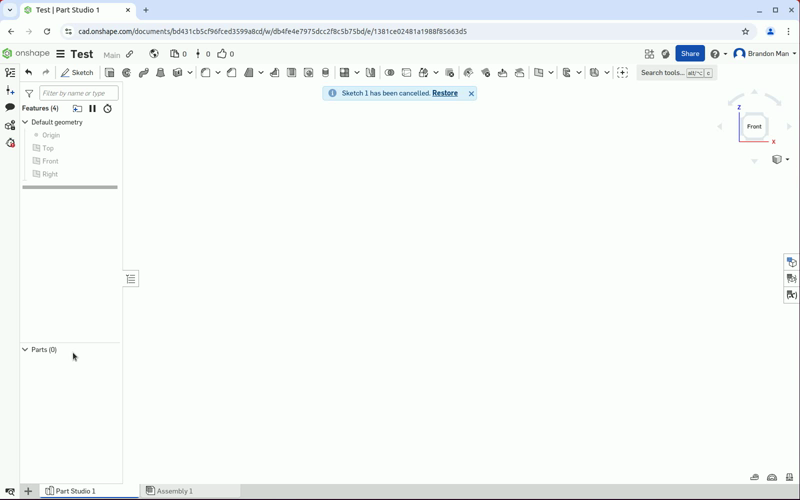
key(shift+y)
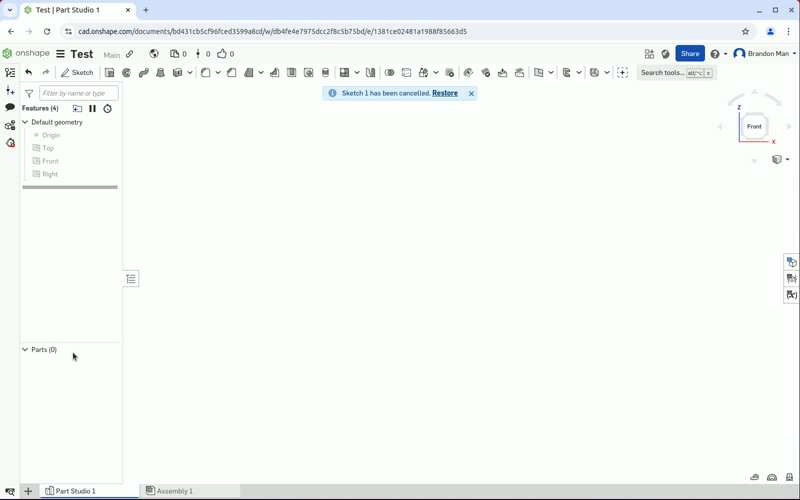
key(shift+s)
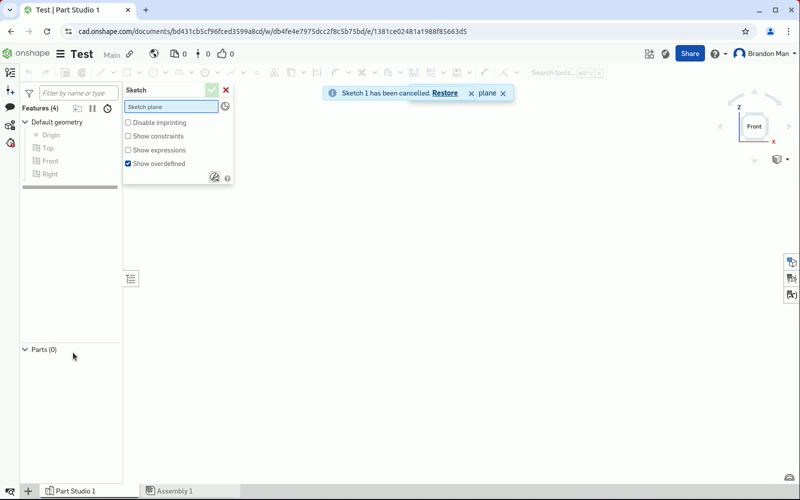
mouse_move(73, 163)
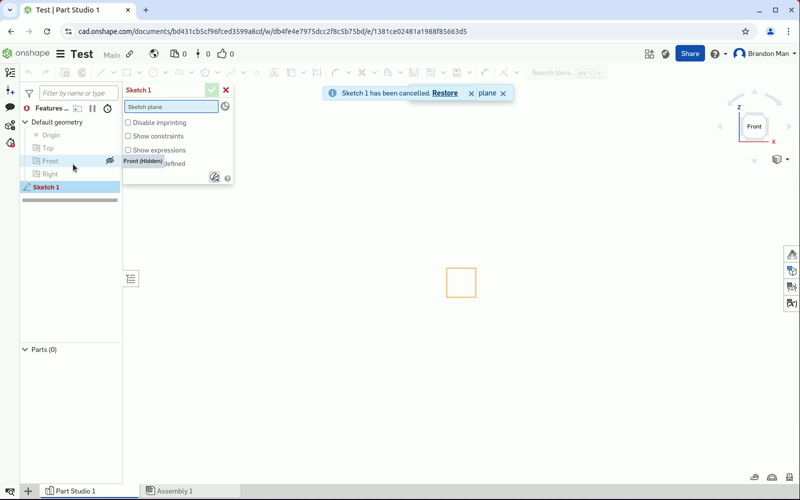
click(73, 163)
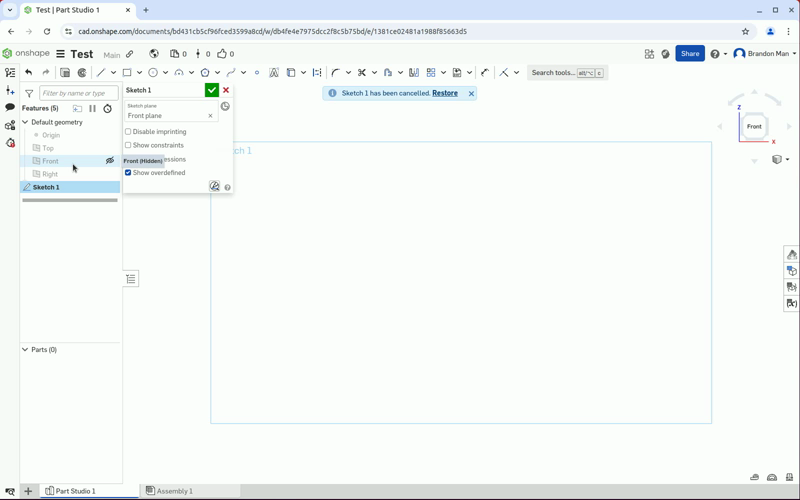
mouse_move(73, 352)
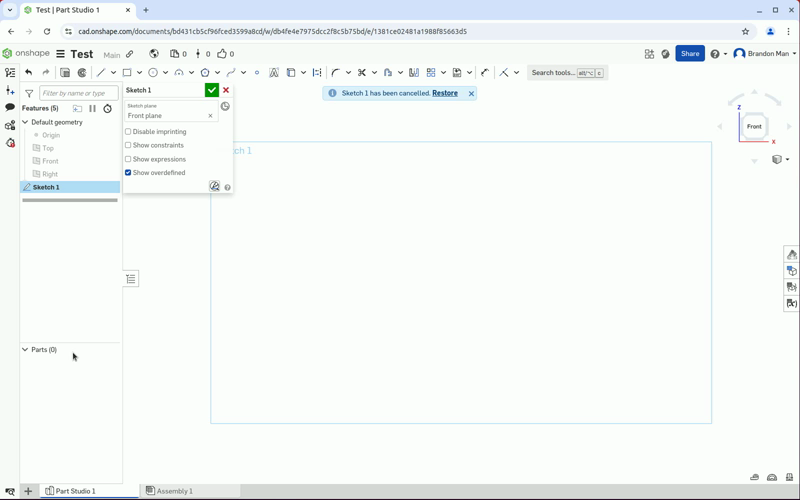
key(y)
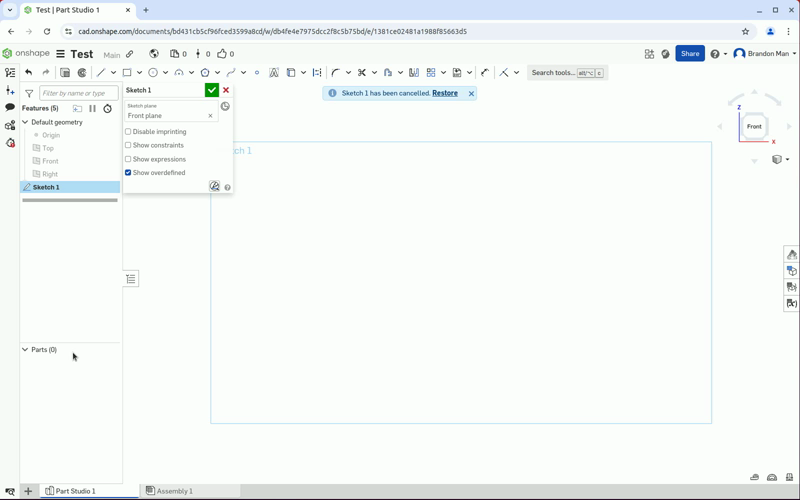
key(c)
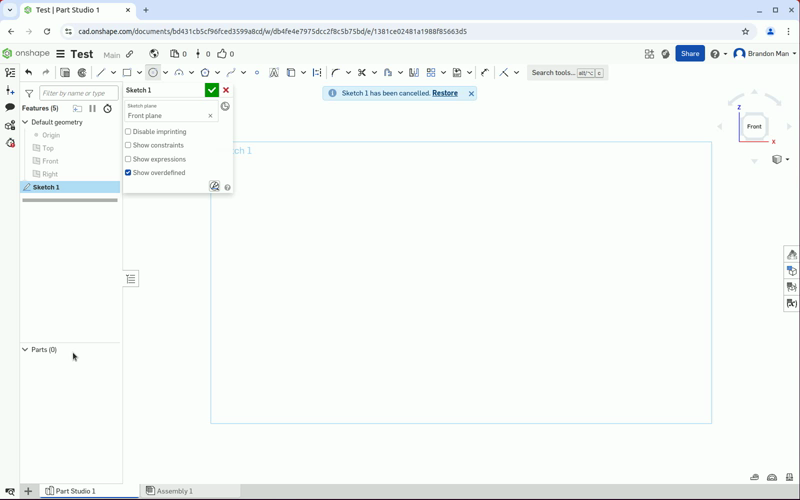
key_down(shift)
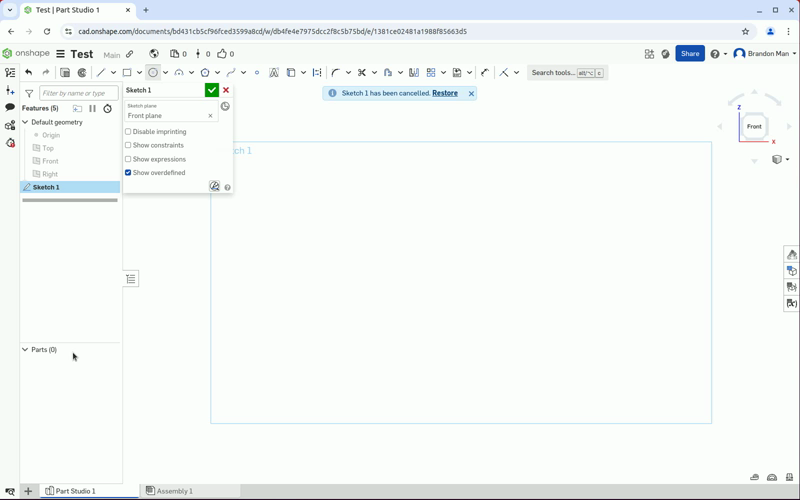
mouse_move(461, 282)
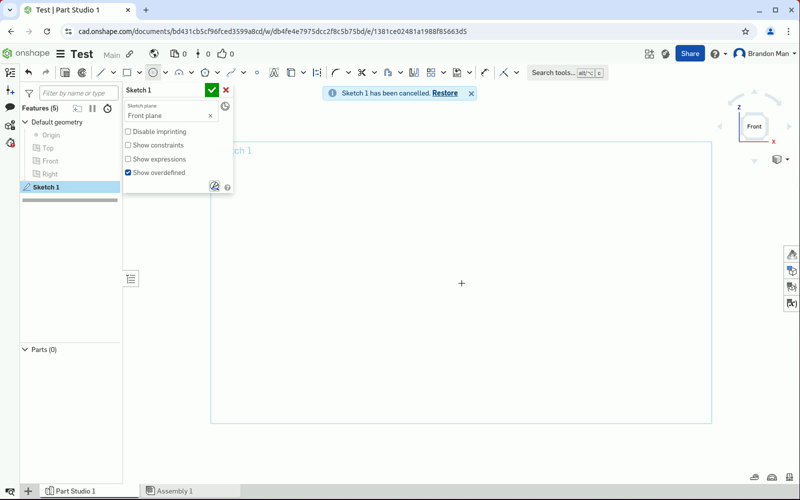
click(461, 282)
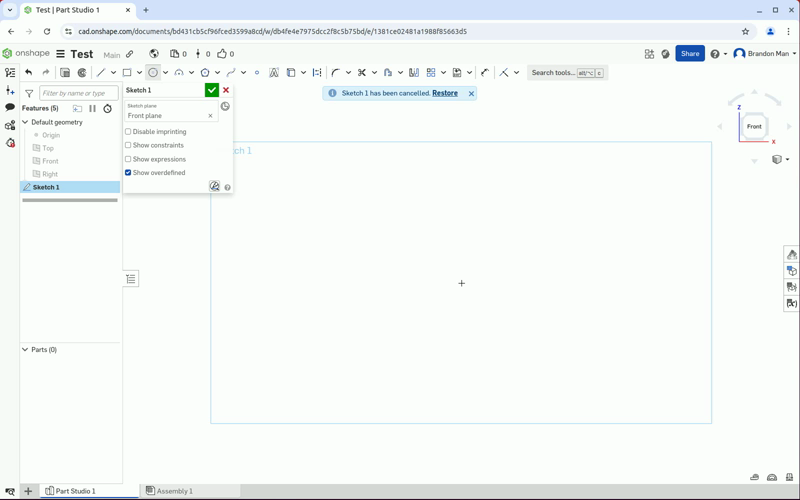
key_up(shift)
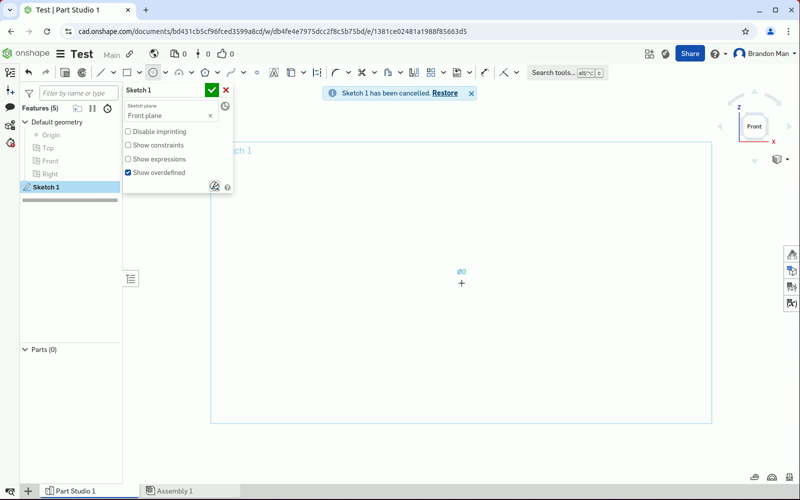
mouse_move(472, 282)
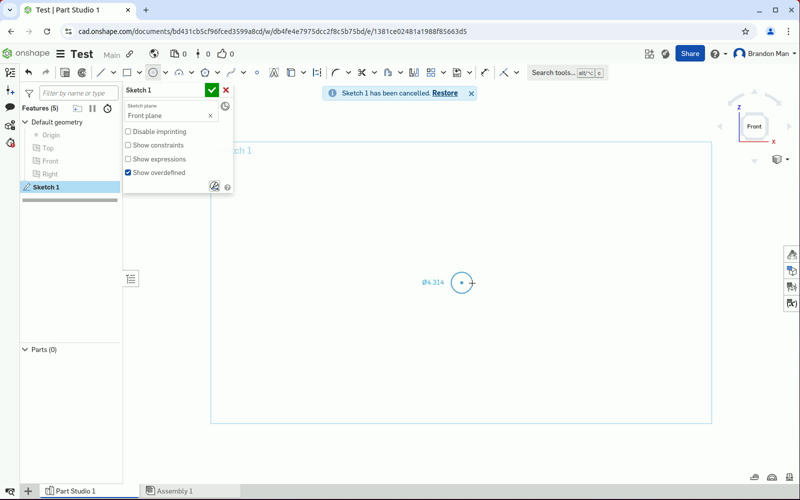
click(472, 282)
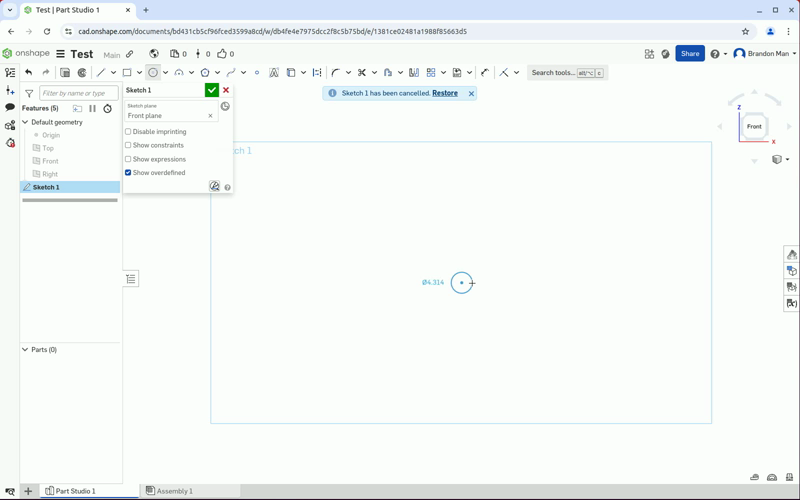
key(esc)
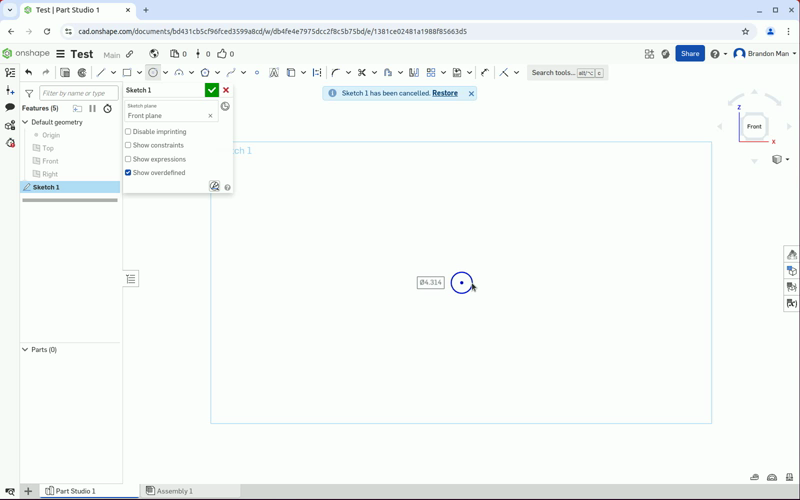
mouse_move(468, 288)
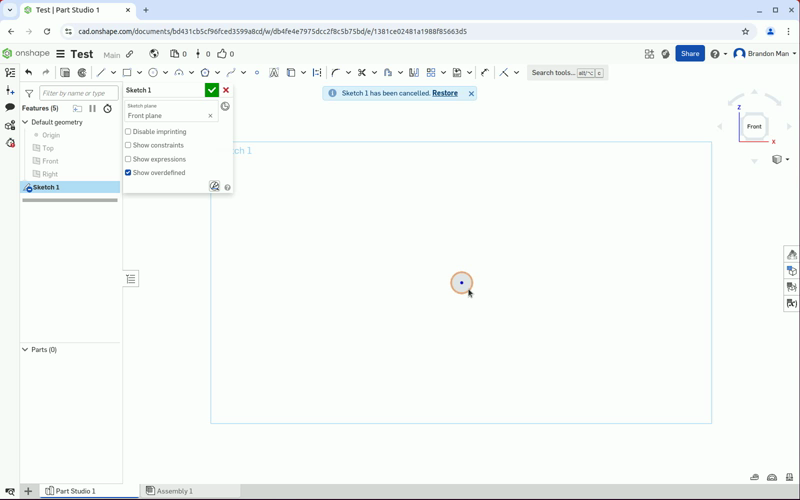
scroll(6)
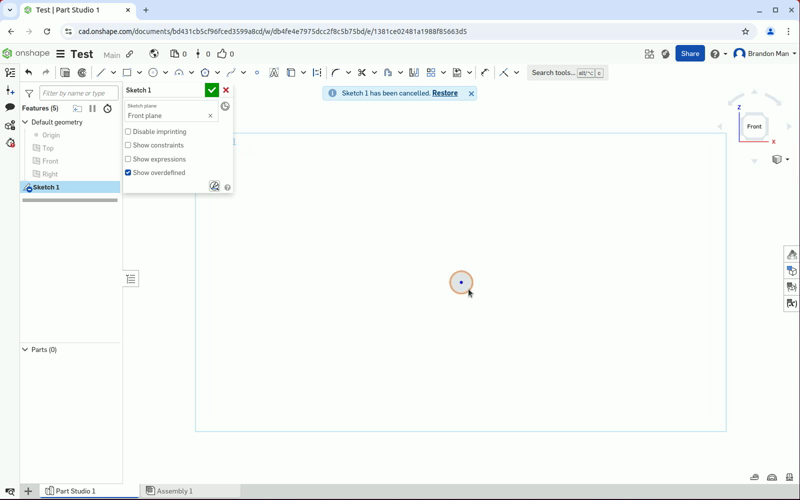
scroll(6)
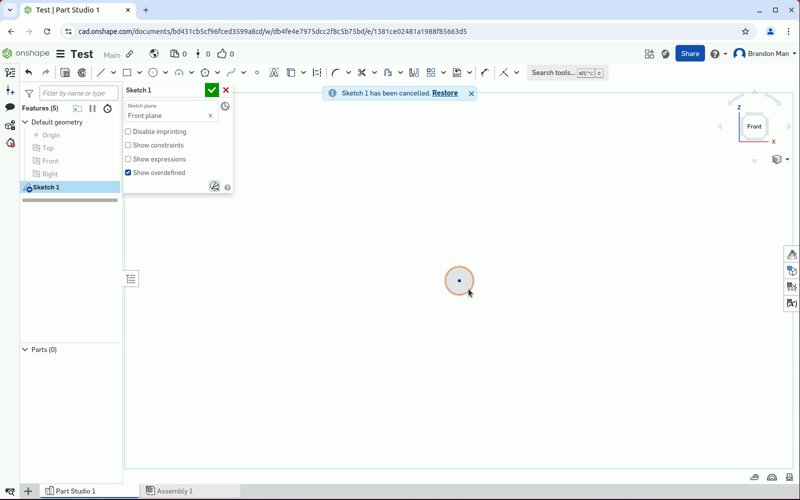
scroll(6)
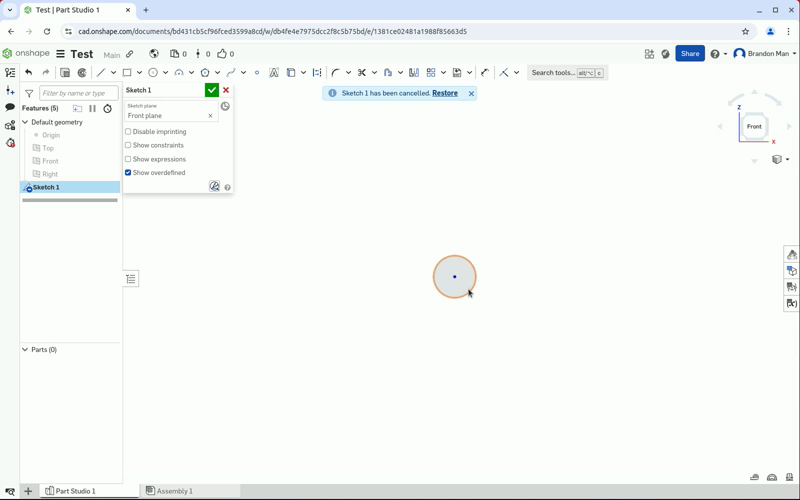
scroll(6)
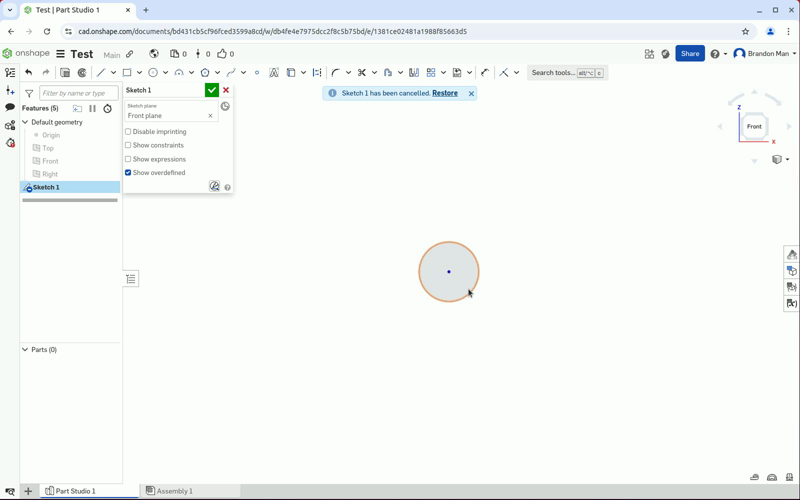
scroll(6)
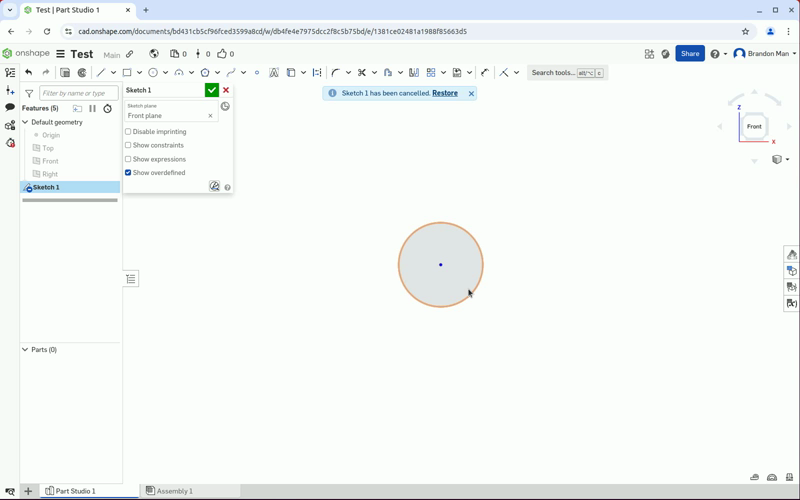
scroll(6)
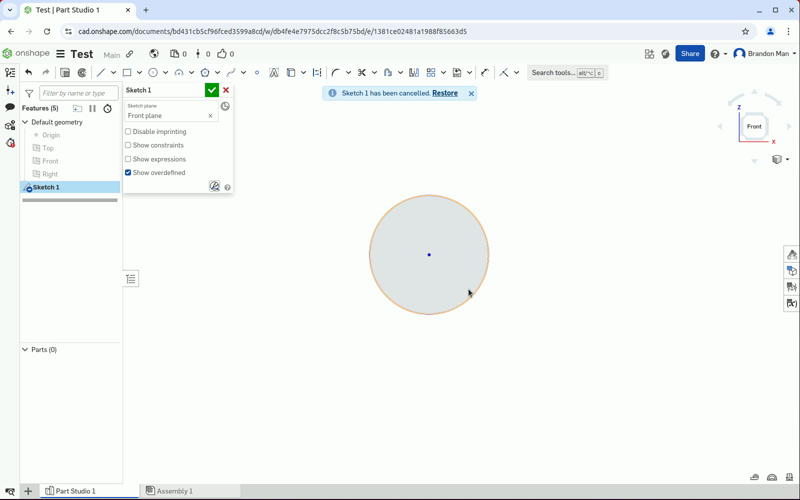
scroll(6)
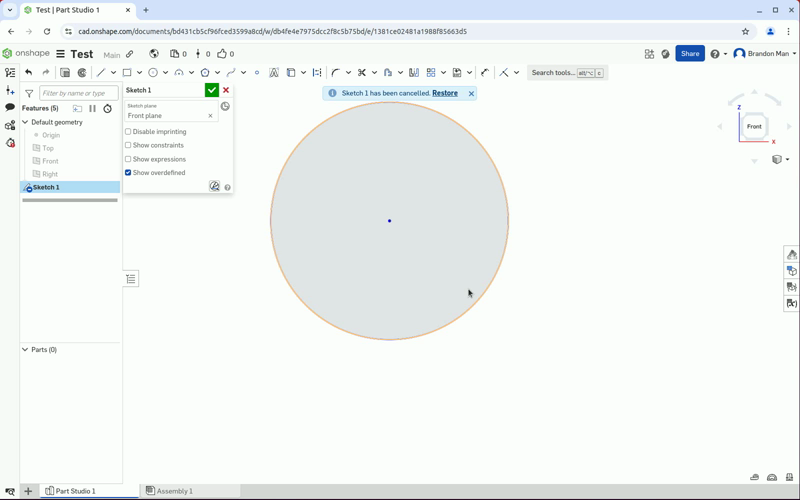
click(468, 288)
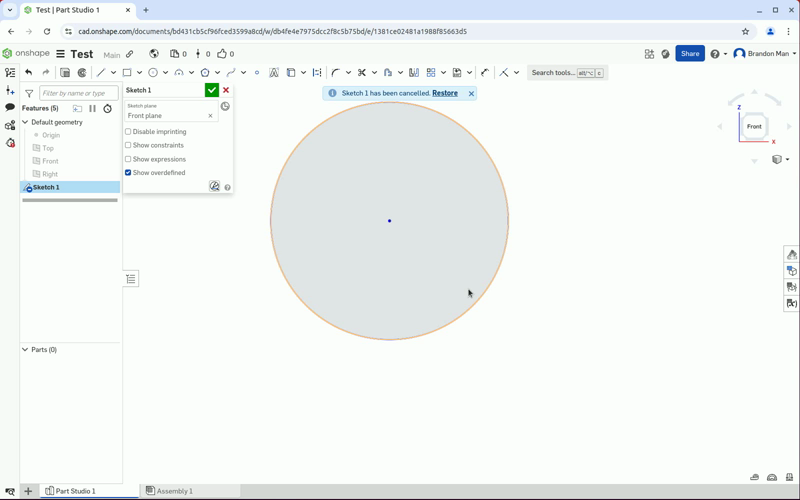
scroll(-6)
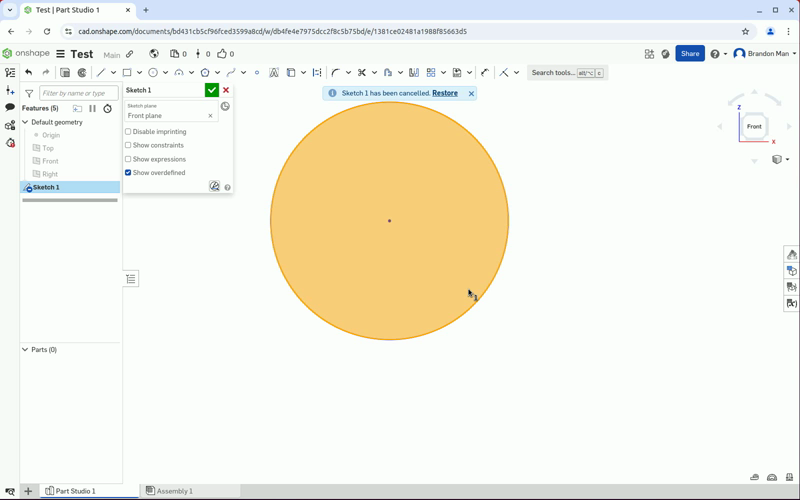
scroll(-6)
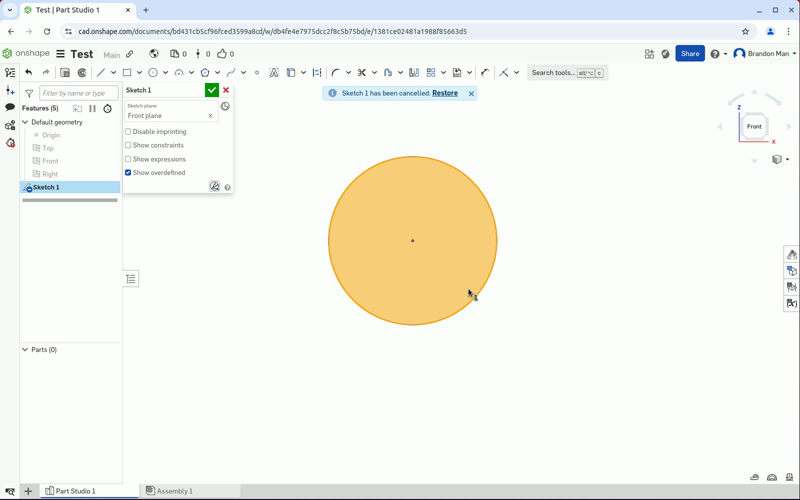
scroll(-6)
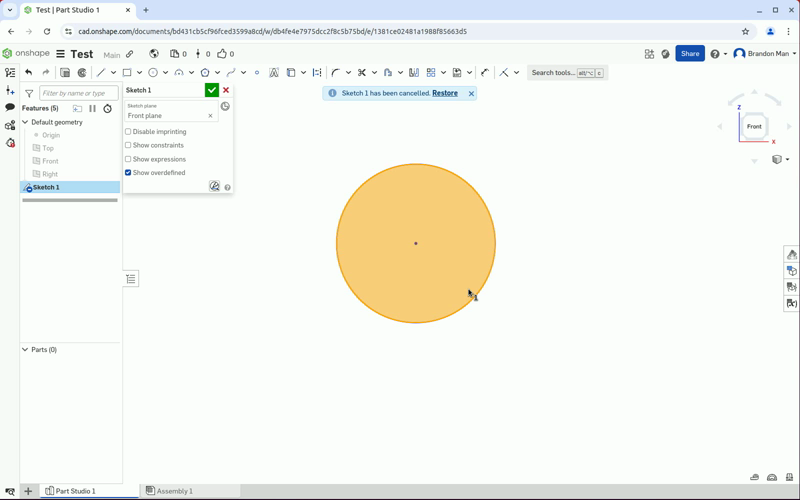
scroll(-6)
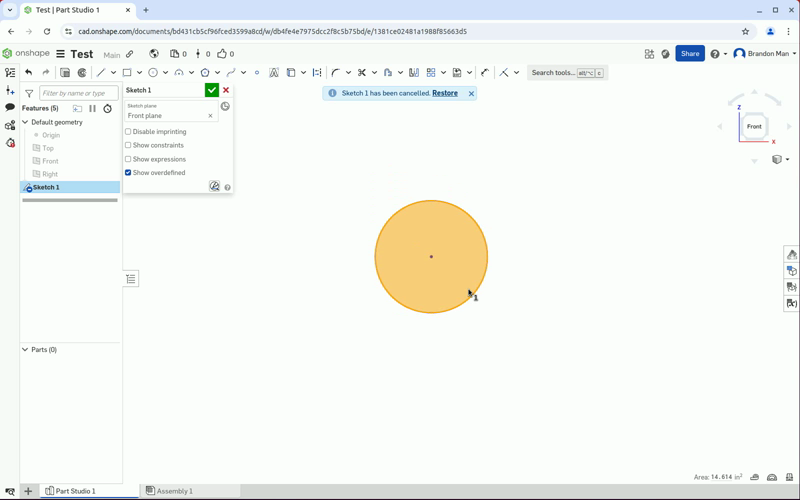
scroll(-6)
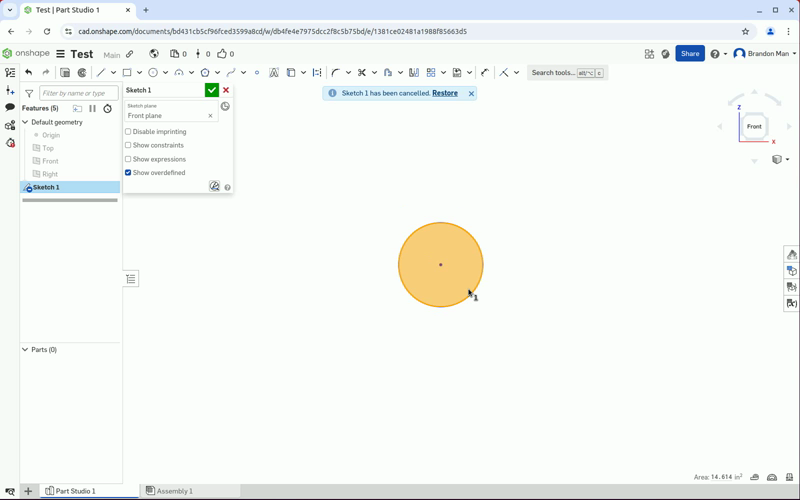
scroll(-6)
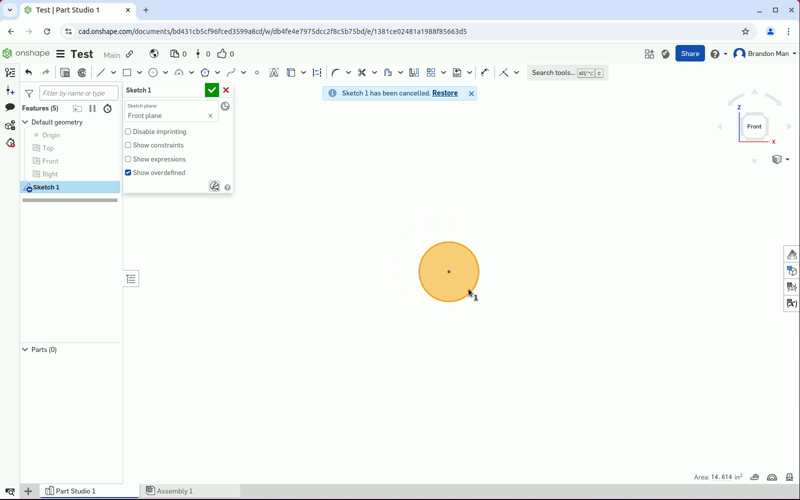
scroll(-6)
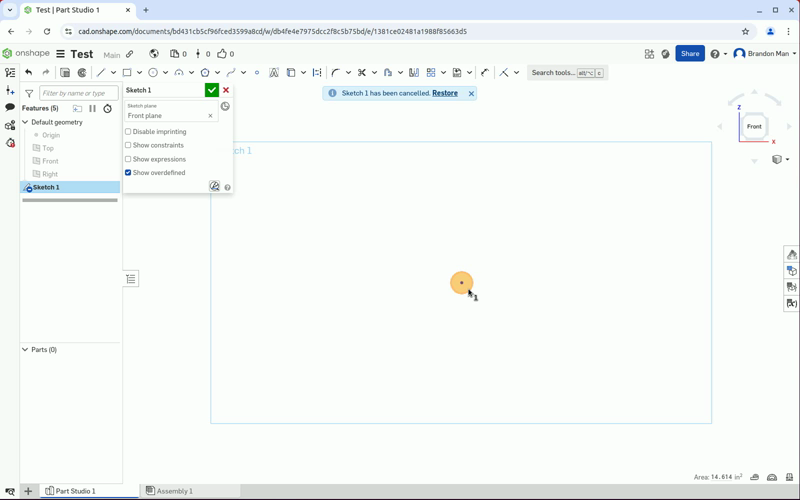
mouse_move(73, 352)
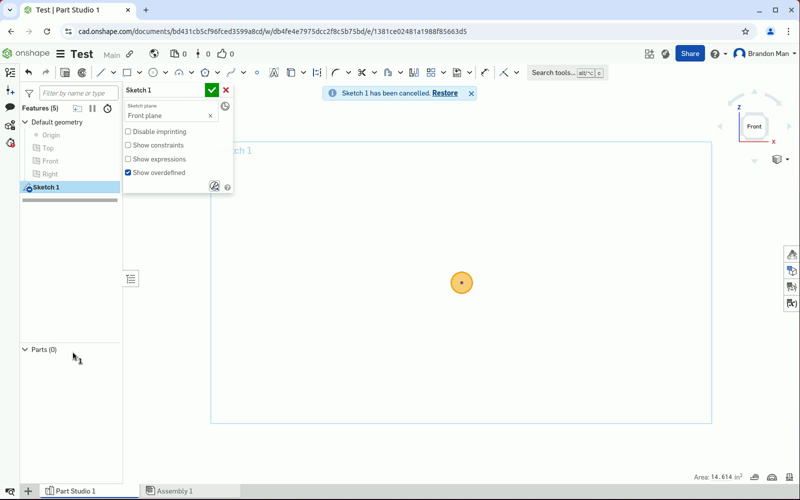
key(shift+y)
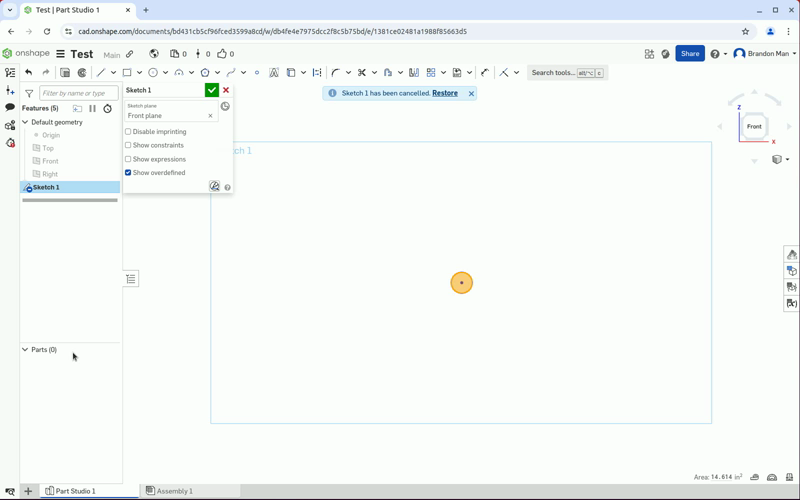
key(shift+e)
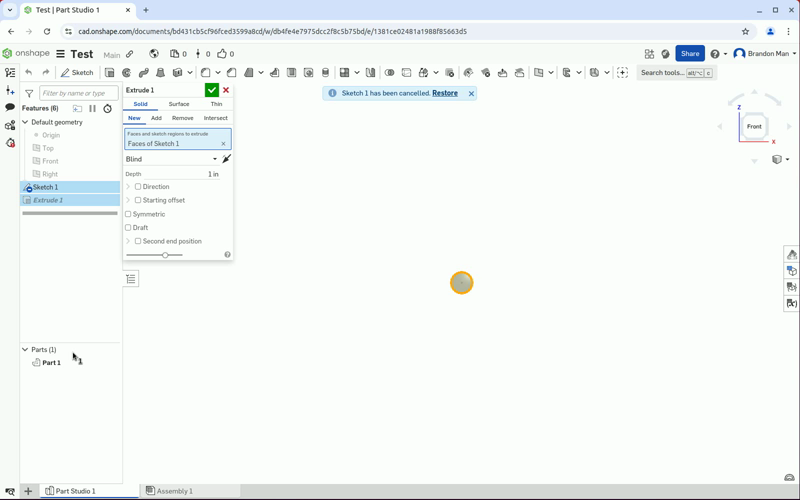
mouse_move(143, 106)
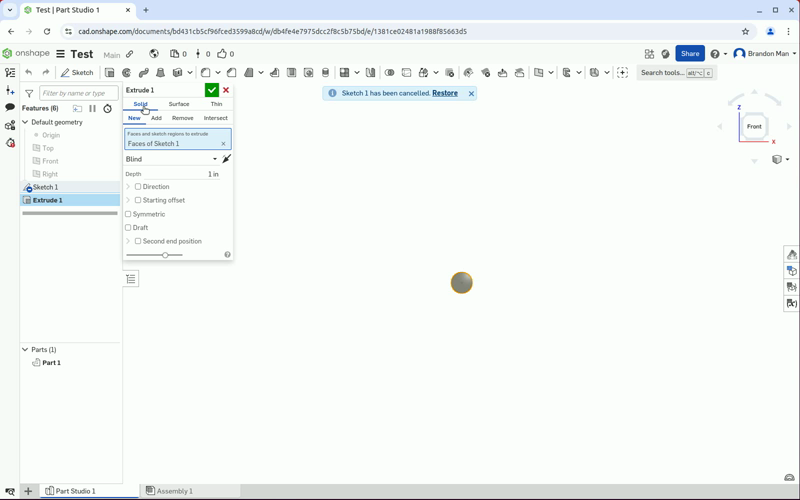
click(143, 106)
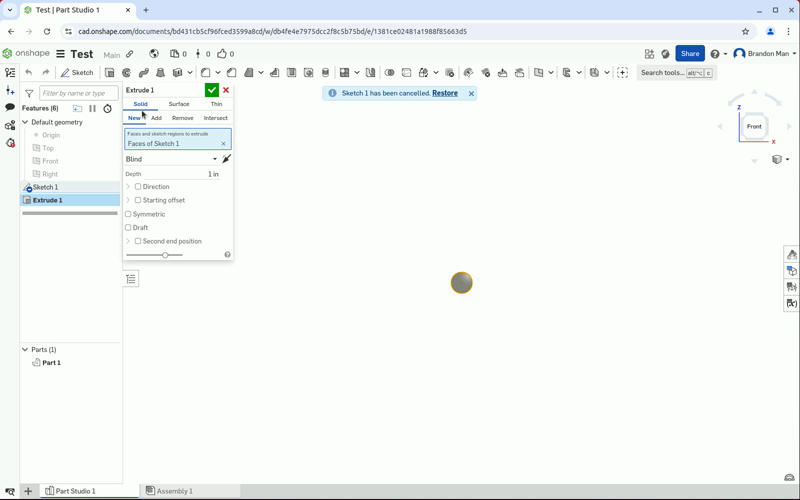
mouse_move(137, 120)
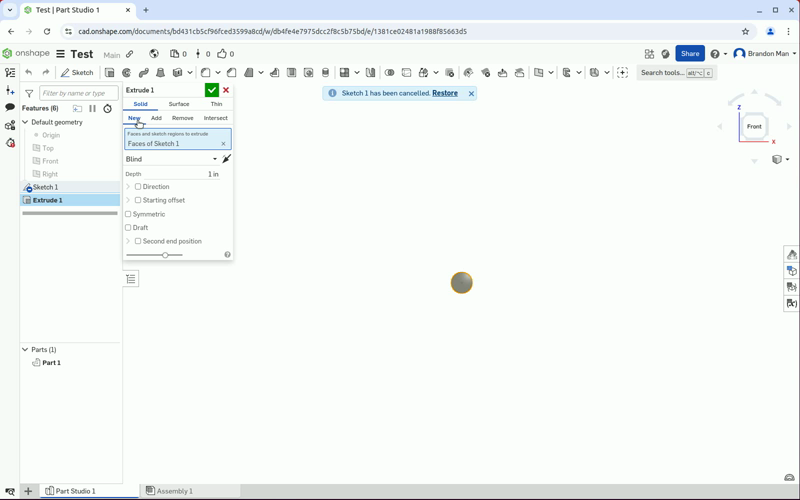
click(137, 120)
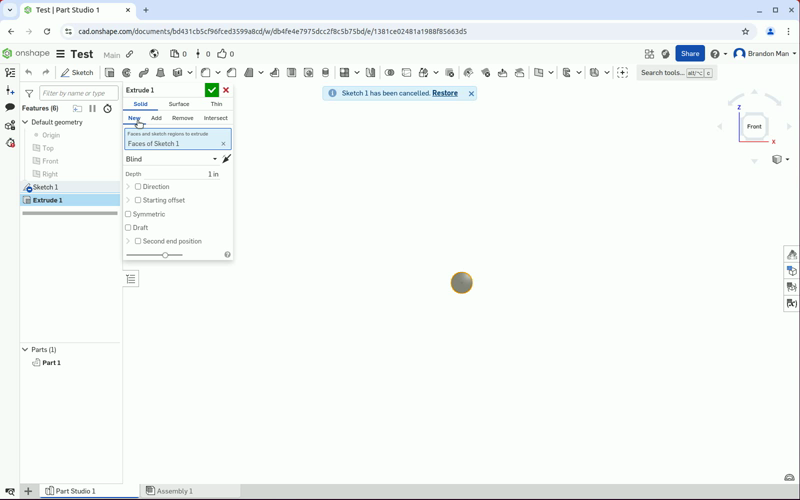
key(tab, 4)
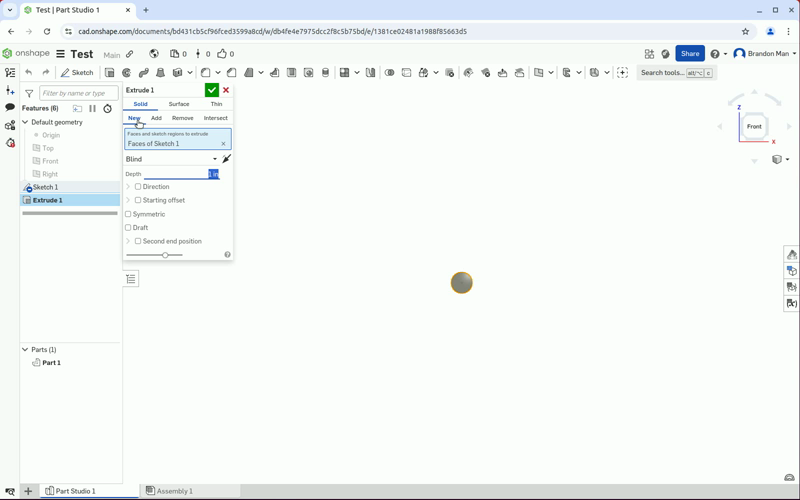
text(23.108)
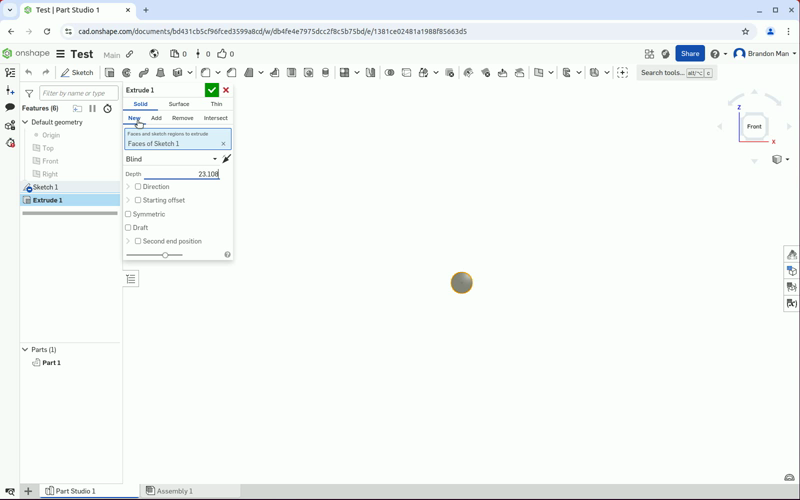
key(enter)
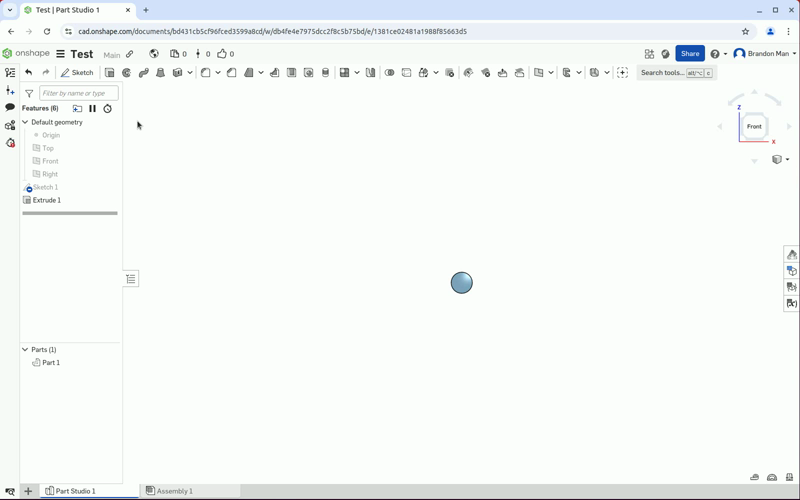
key(shift+h)
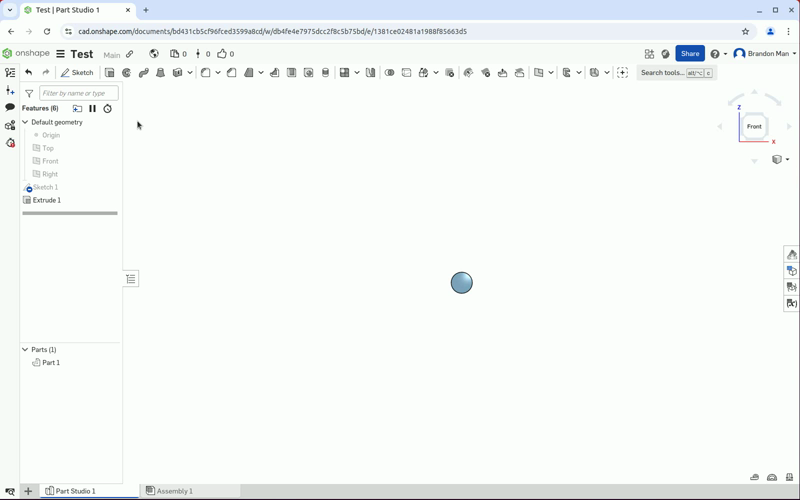
key(shift+h)
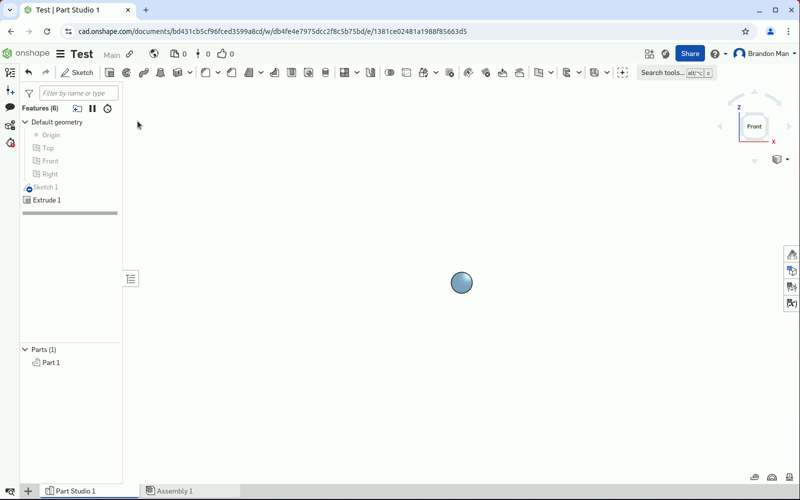
mouse_move(73, 189)
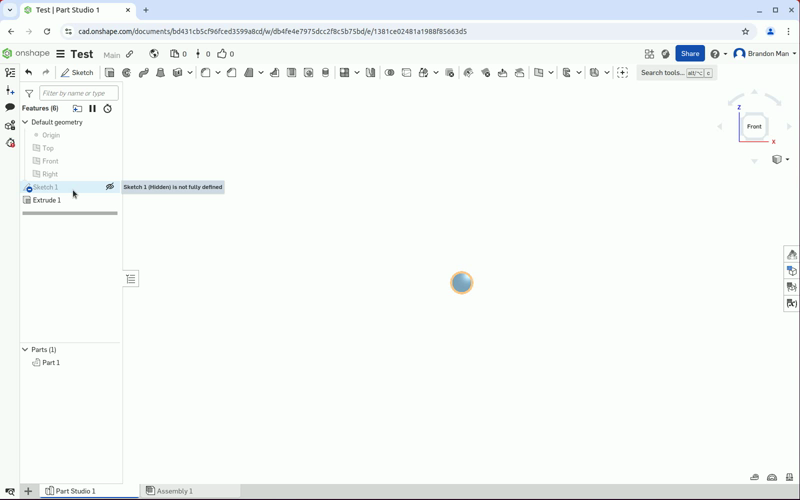
click(73, 189)
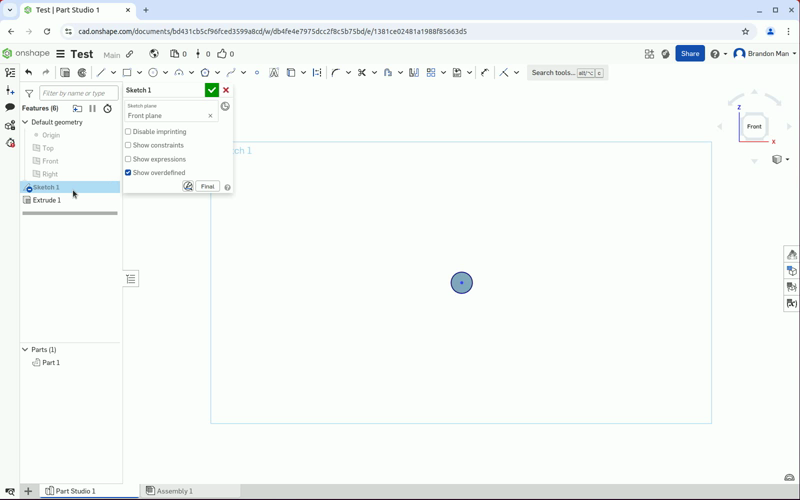
mouse_move(229, 92)
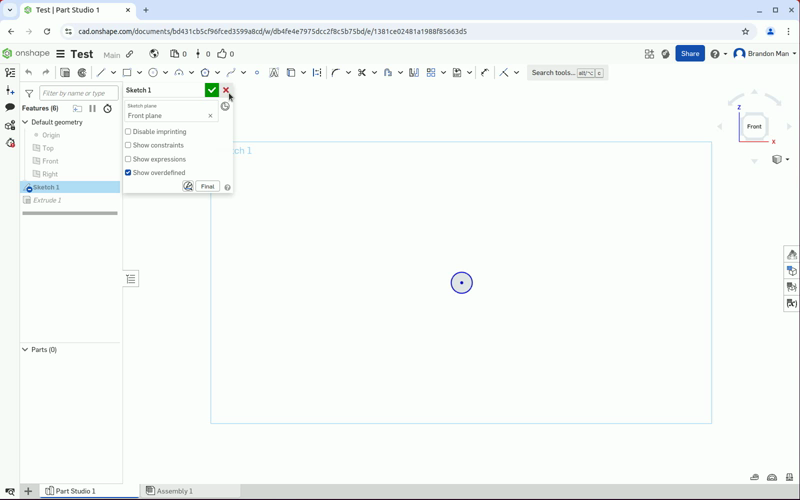
click(229, 92)
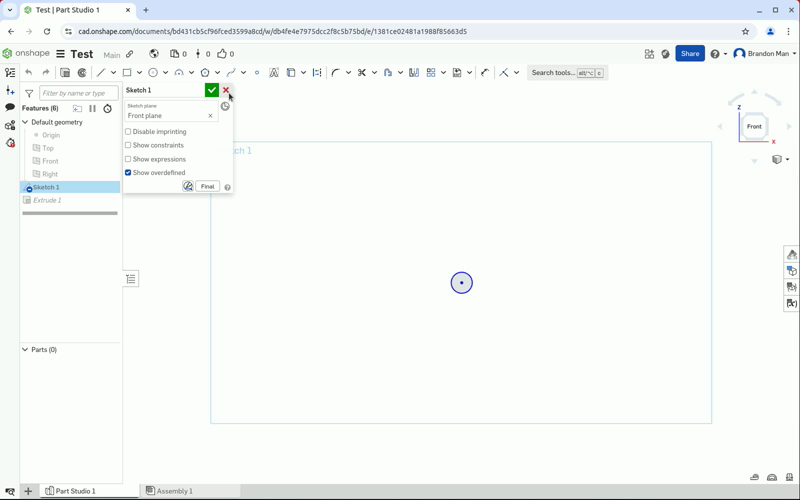
key(shift+s)
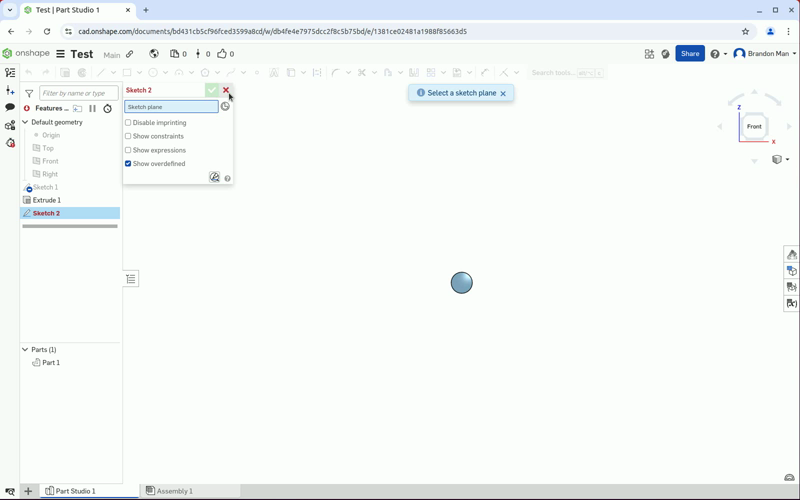
mouse_move(73, 163)
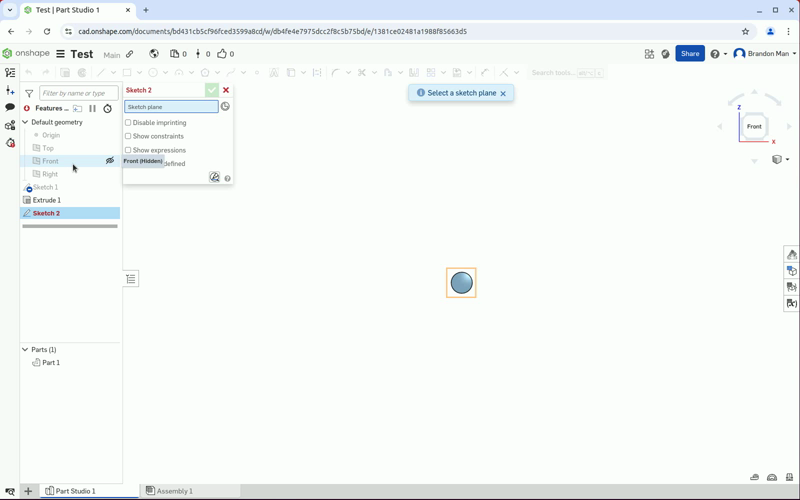
click(73, 163)
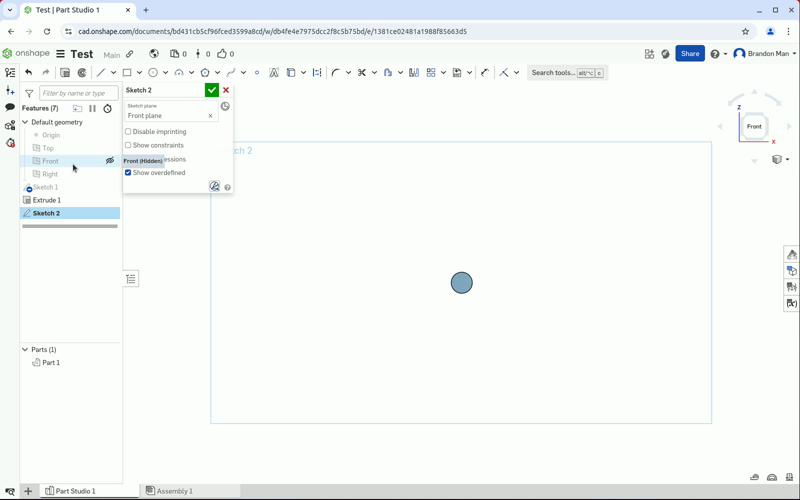
mouse_move(73, 352)
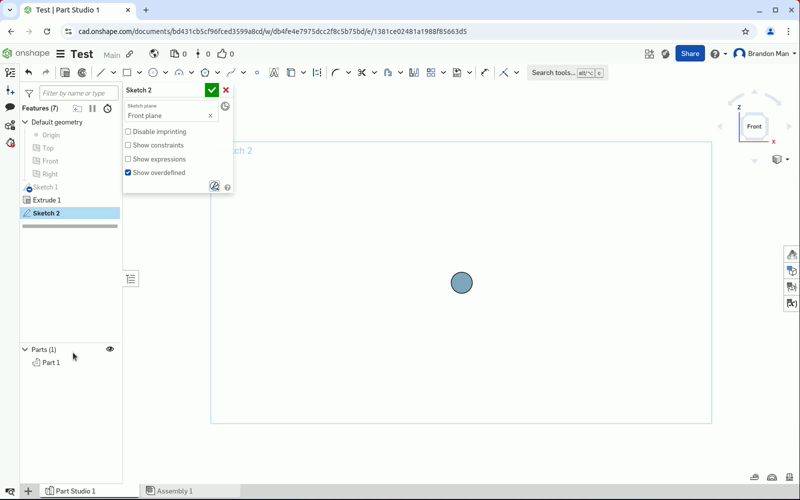
key(y)
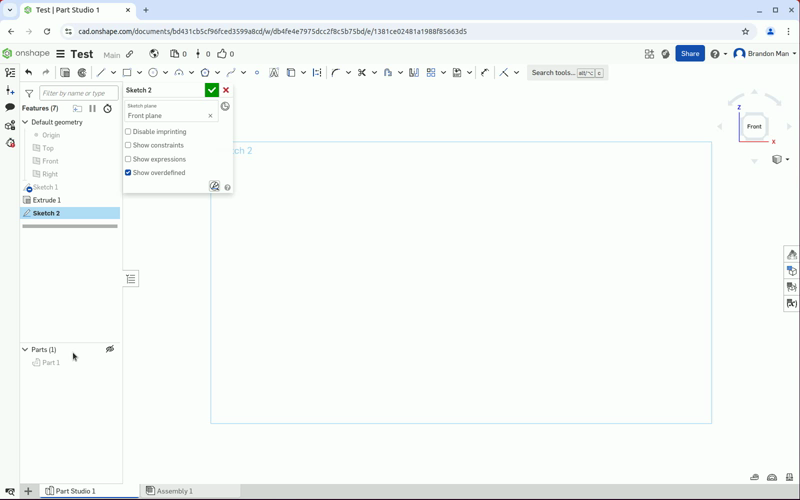
key(c)
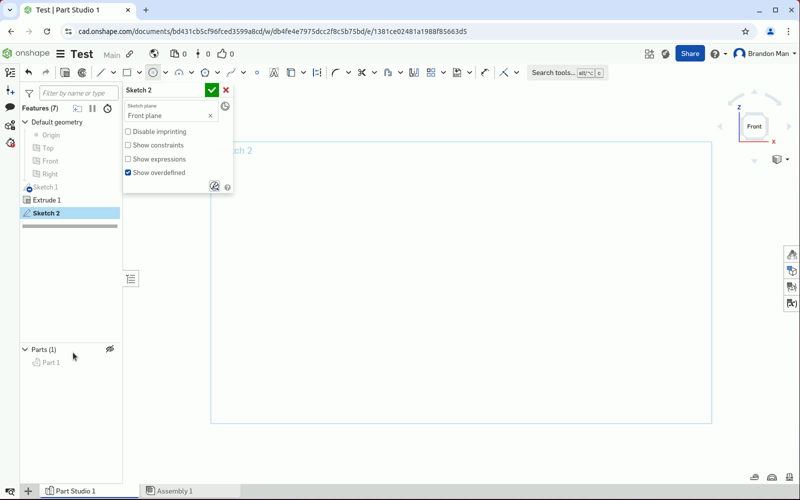
key_down(shift)
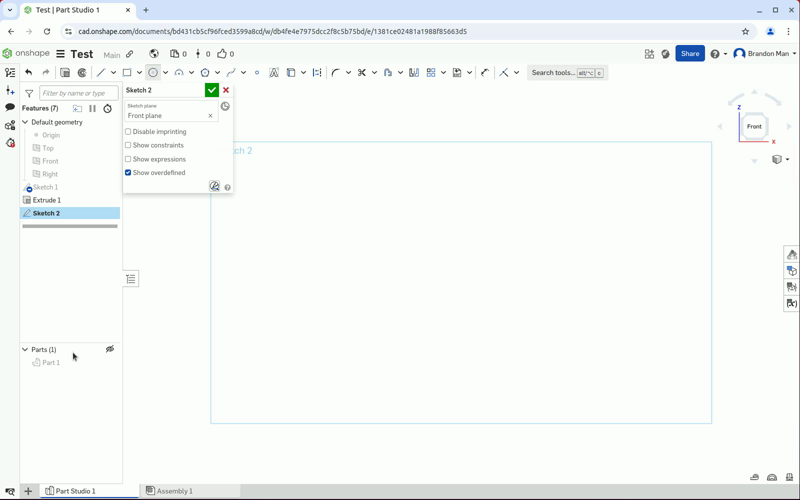
mouse_move(461, 282)
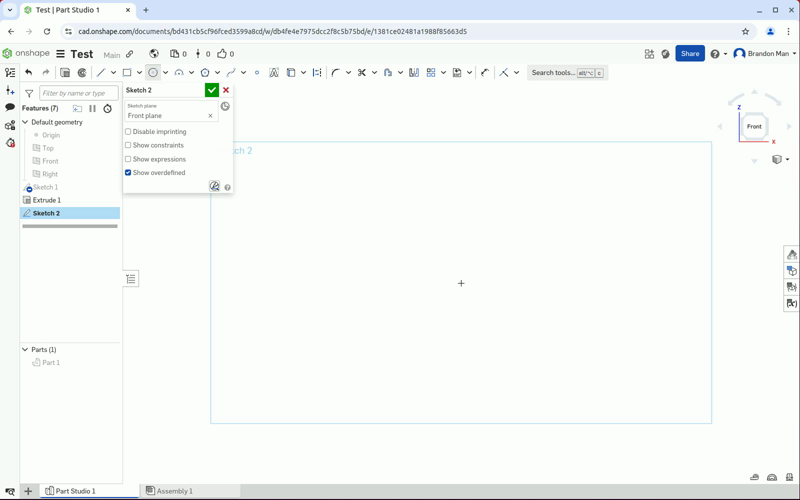
click(461, 282)
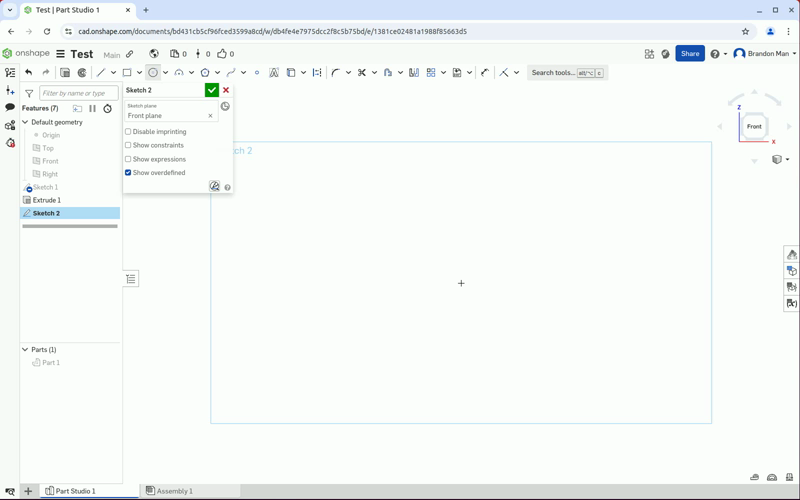
key_up(shift)
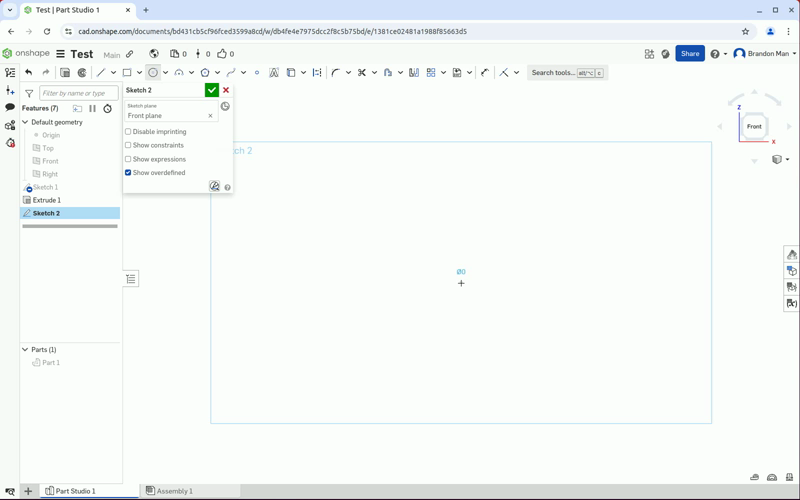
mouse_move(478, 282)
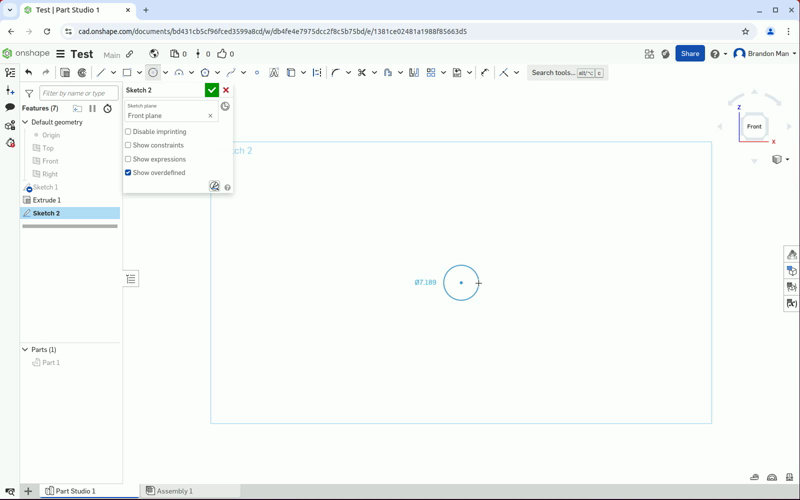
click(478, 282)
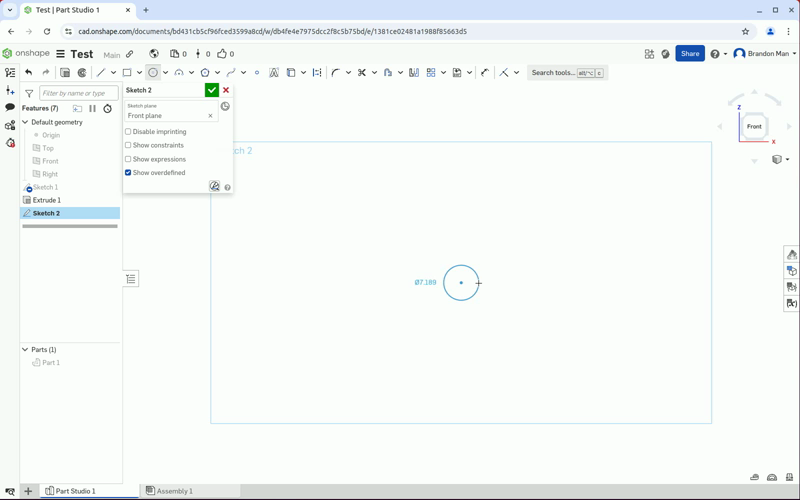
key(esc)
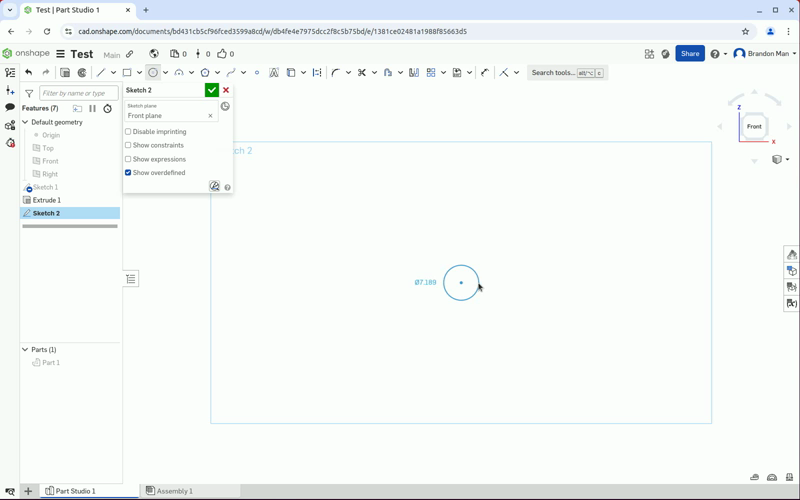
mouse_move(475, 281)
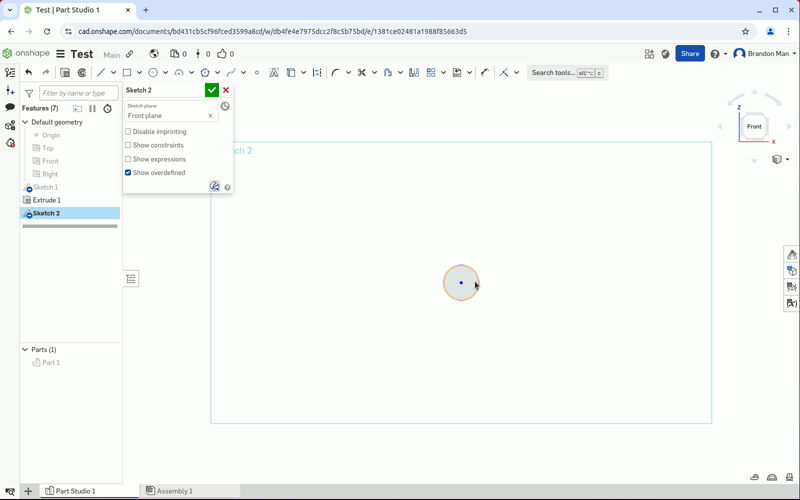
scroll(6)
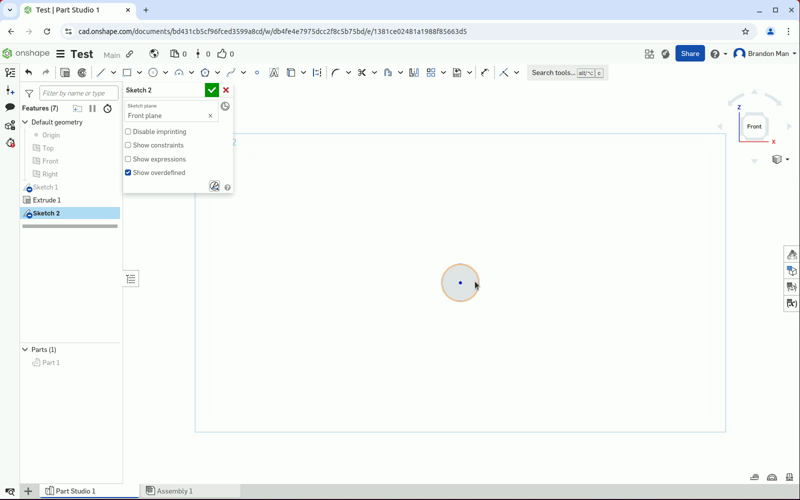
scroll(6)
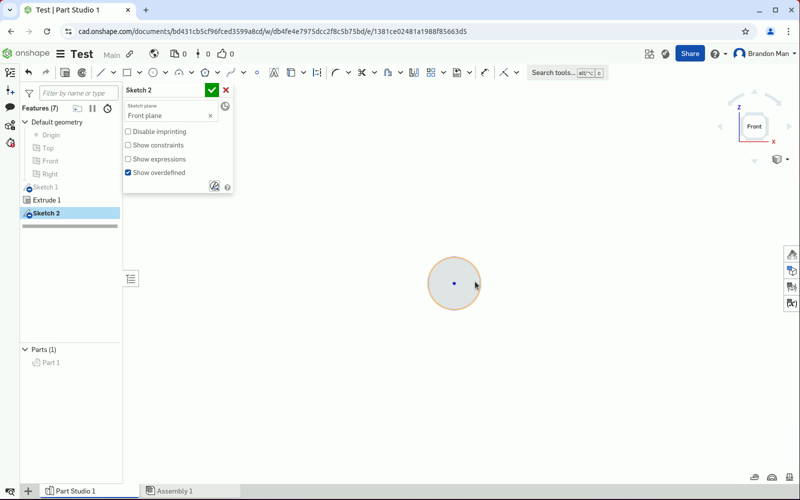
scroll(6)
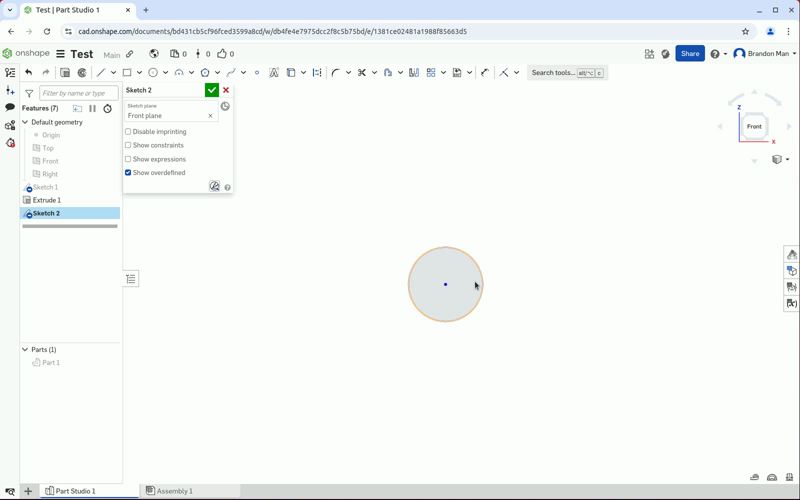
scroll(6)
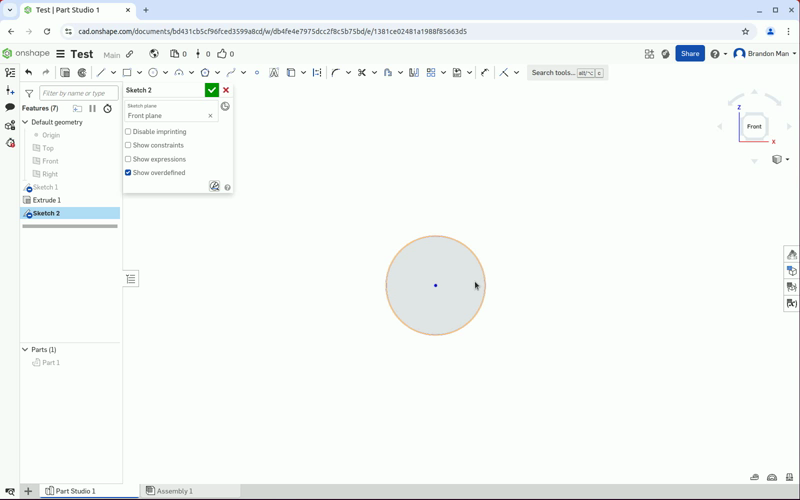
scroll(6)
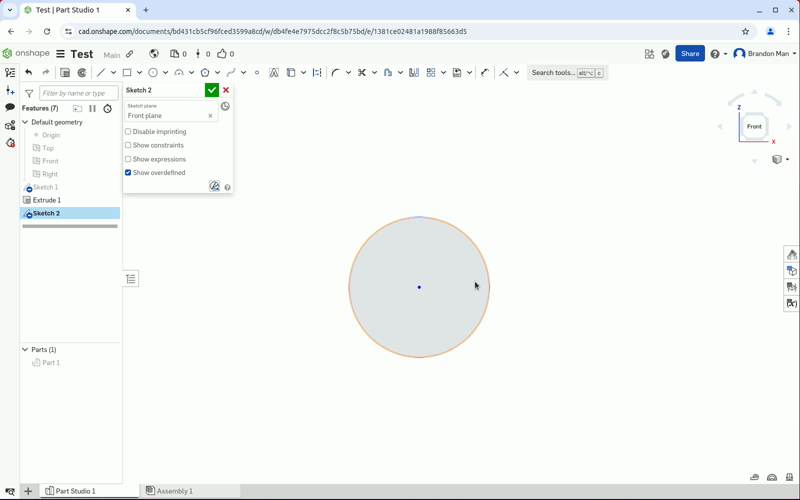
scroll(6)
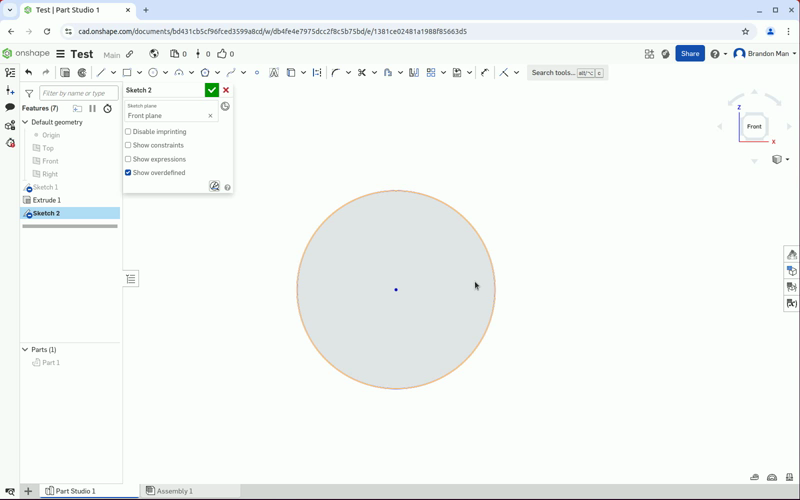
scroll(6)
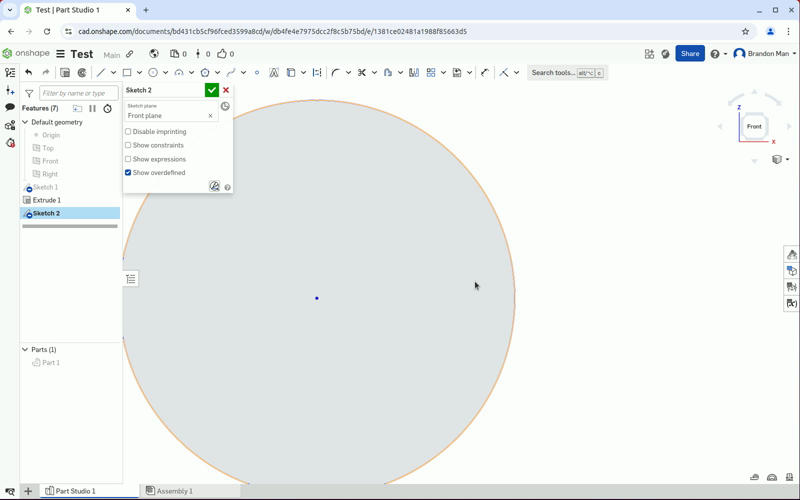
click(475, 281)
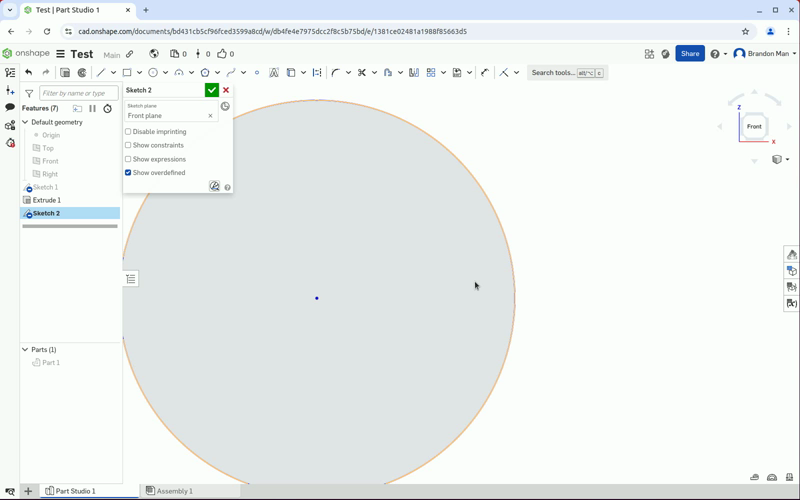
scroll(-6)
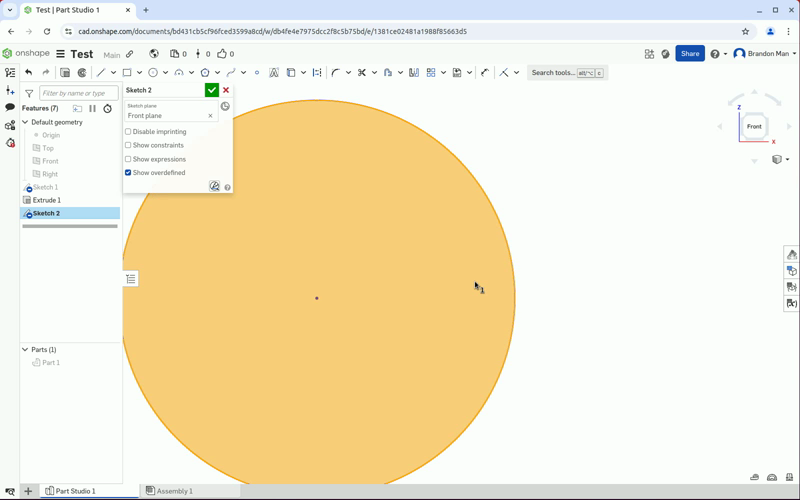
scroll(-6)
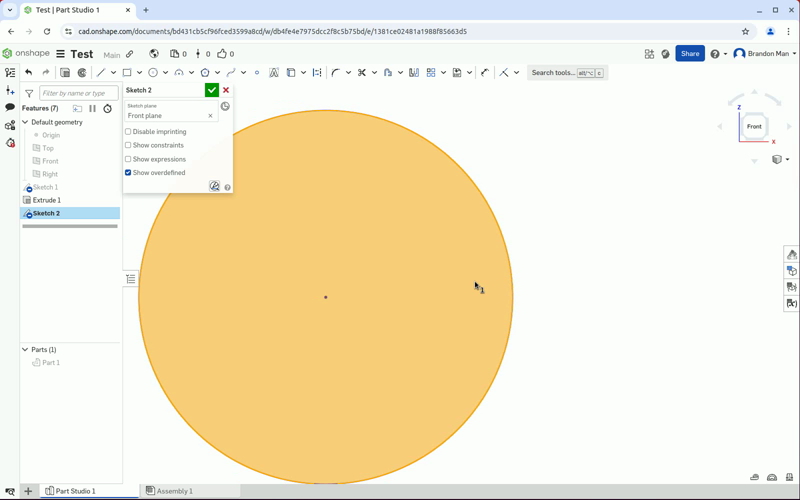
scroll(-6)
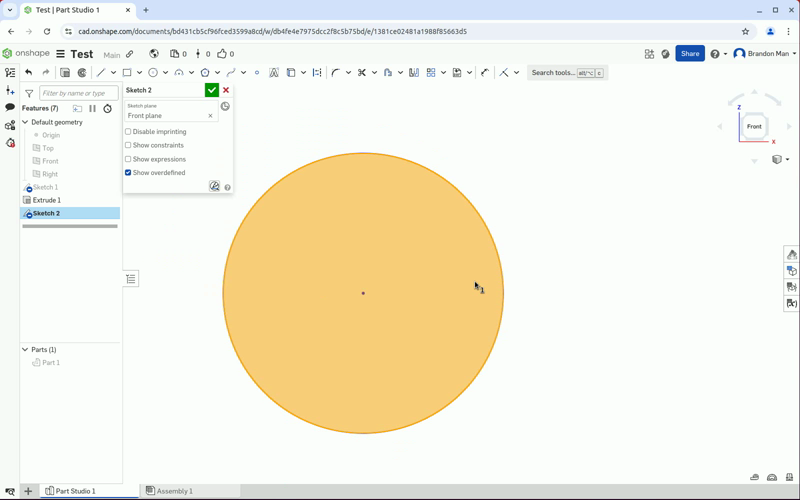
scroll(-6)
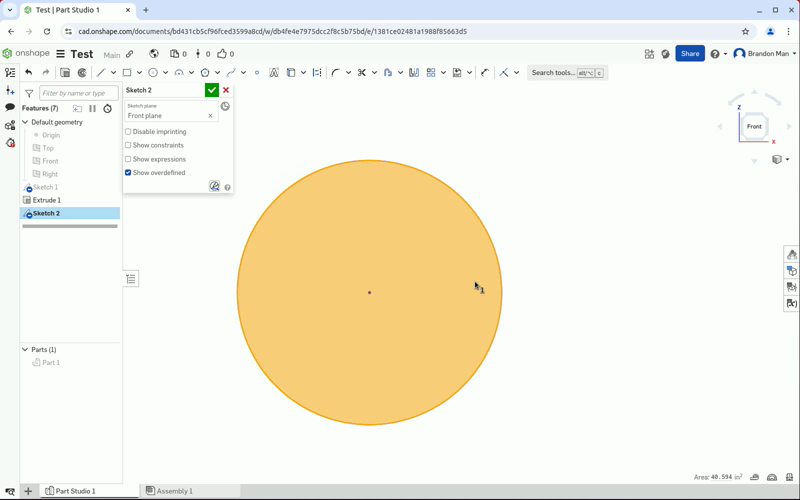
scroll(-6)
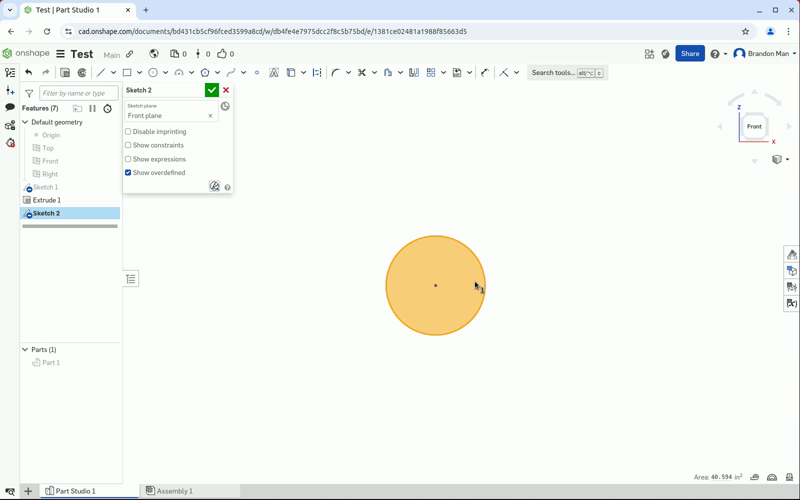
scroll(-6)
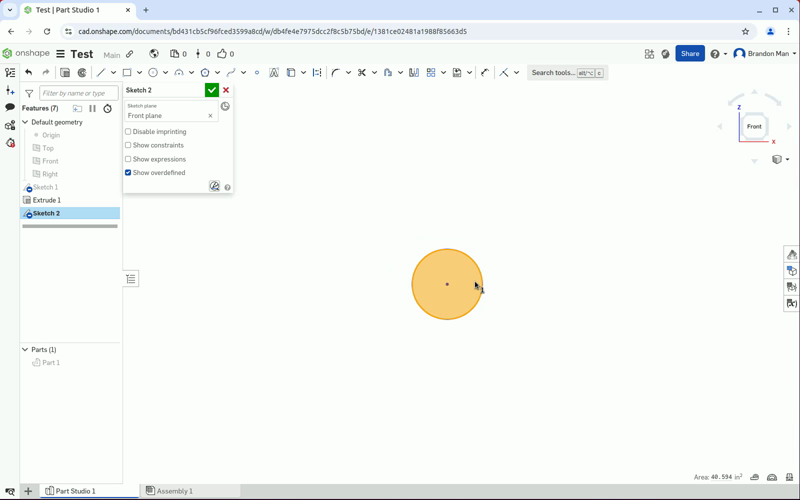
scroll(-6)
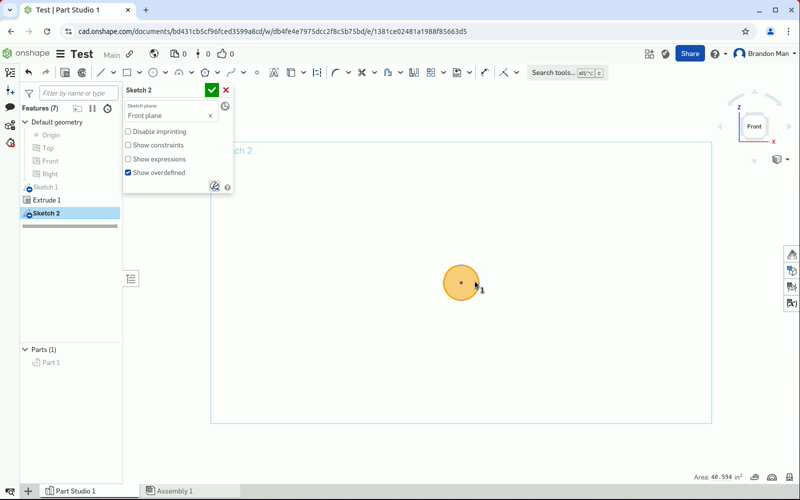
mouse_move(73, 352)
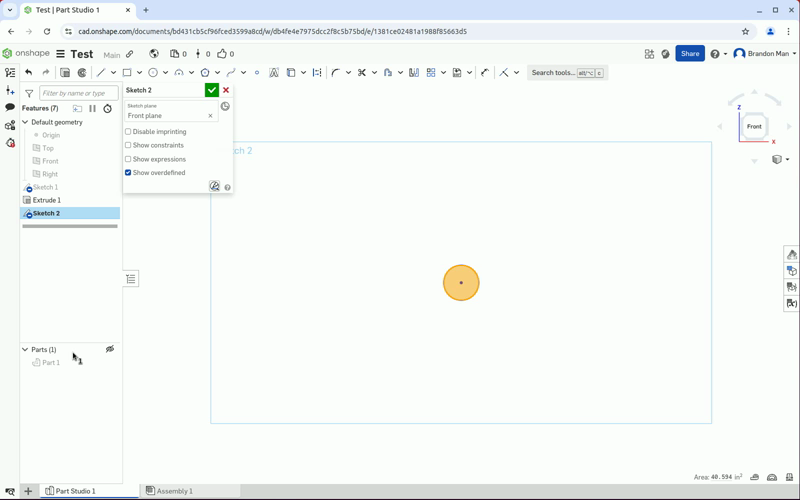
key(shift+y)
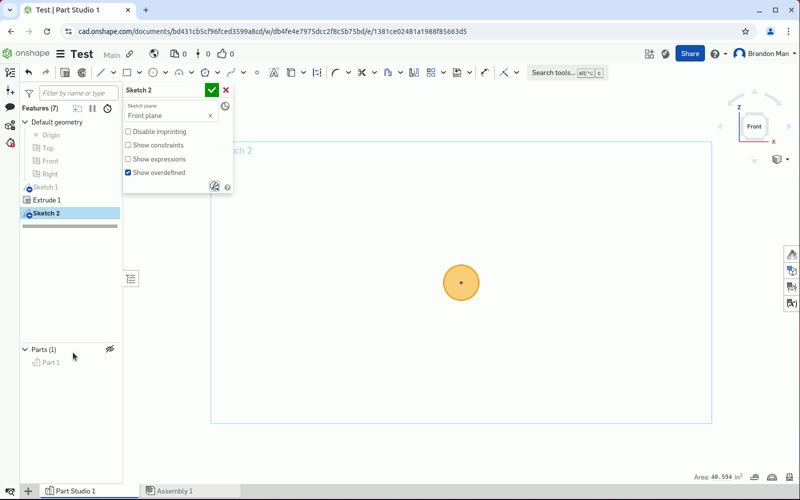
key(shift+e)
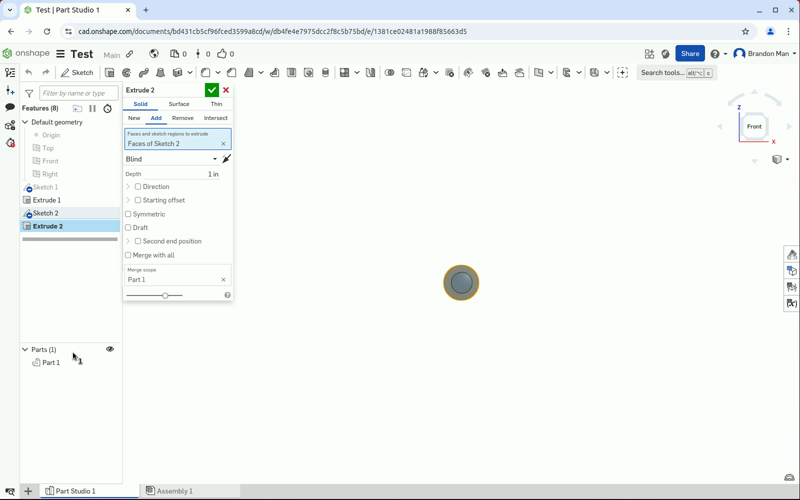
mouse_move(143, 106)
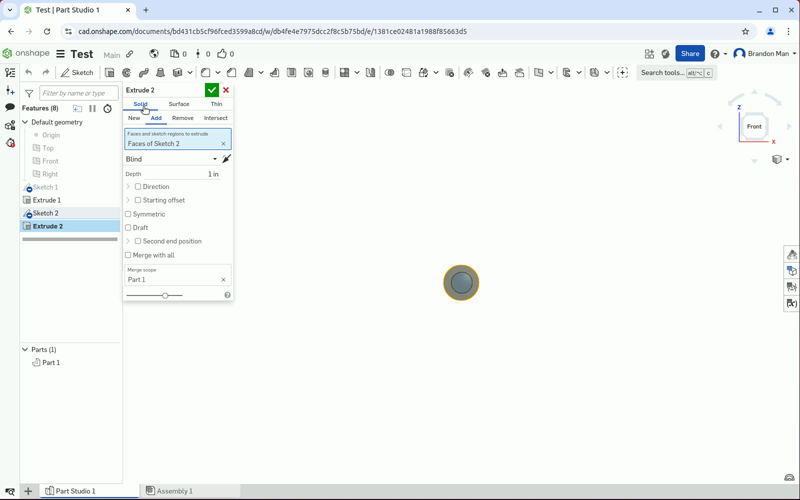
click(143, 106)
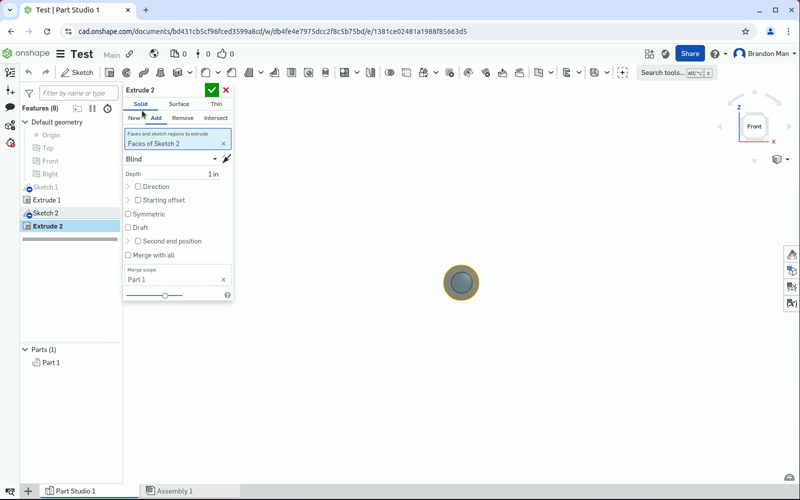
mouse_move(137, 120)
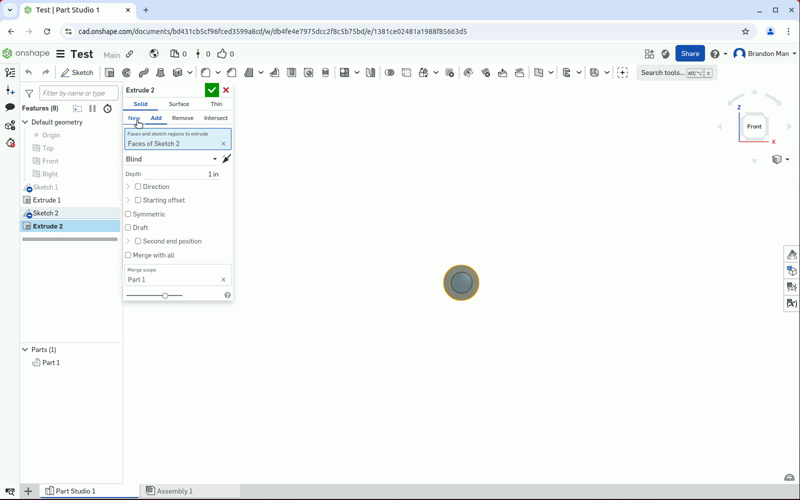
click(137, 120)
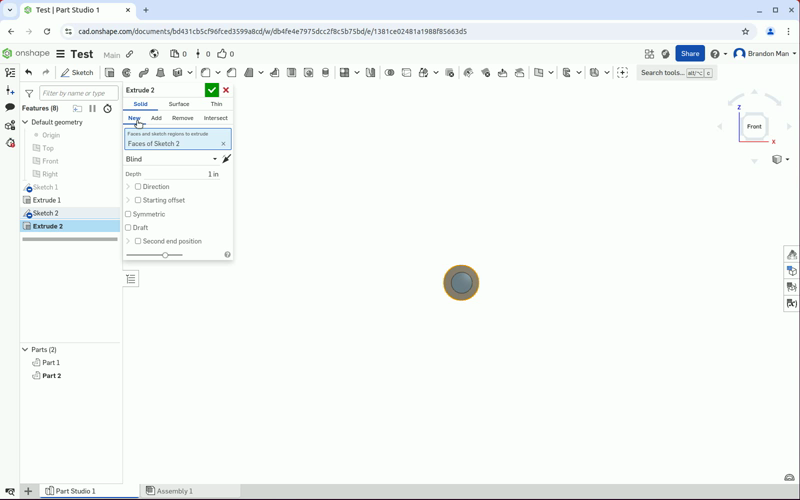
key(tab, 4)
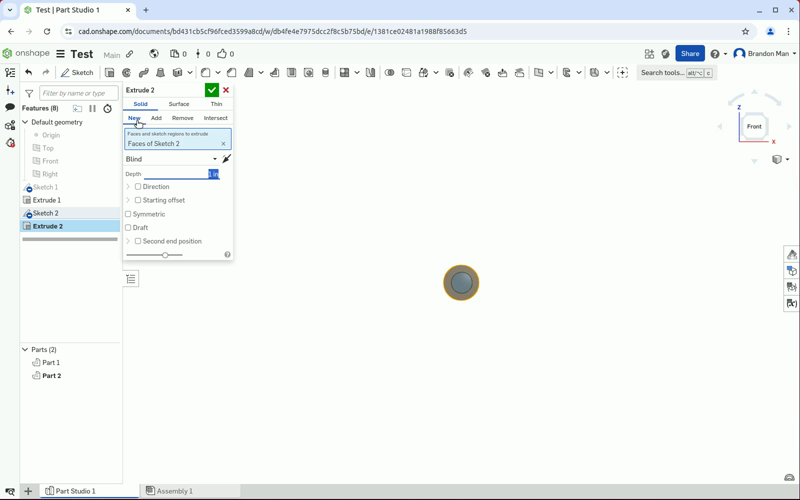
text(1.444)
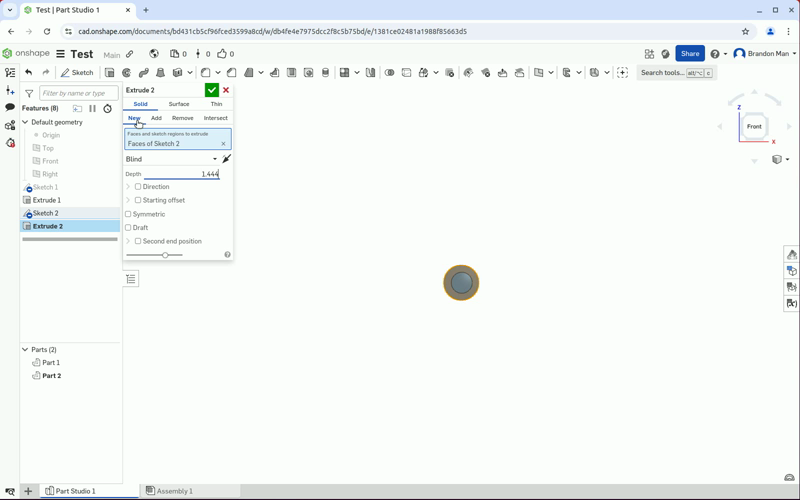
key(enter)
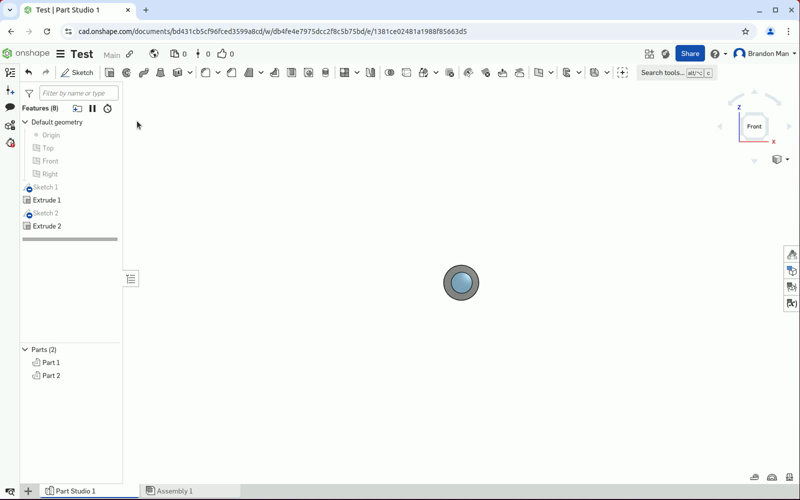
key(shift+h)
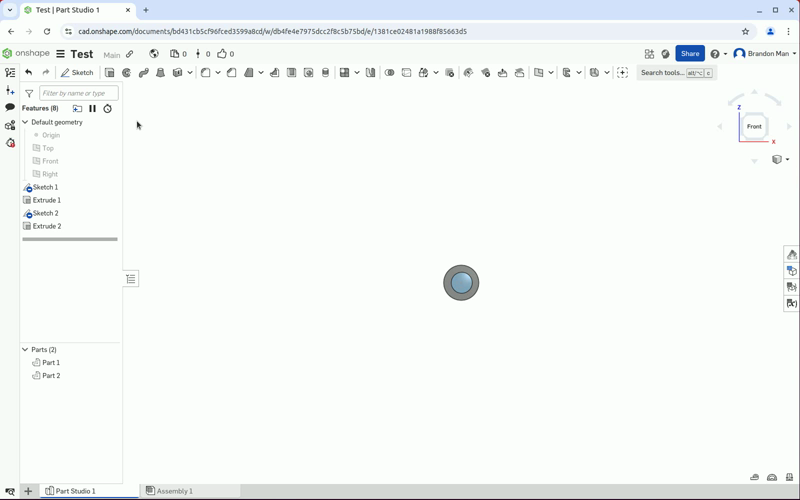
key(shift+h)
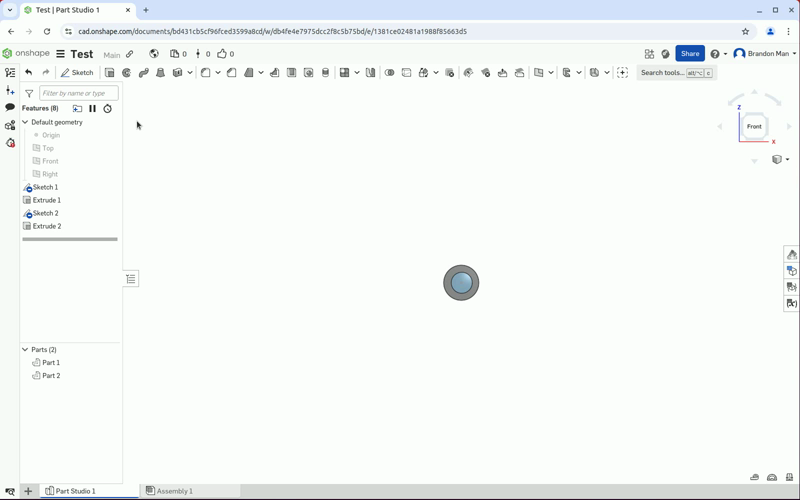
key(shift+7)
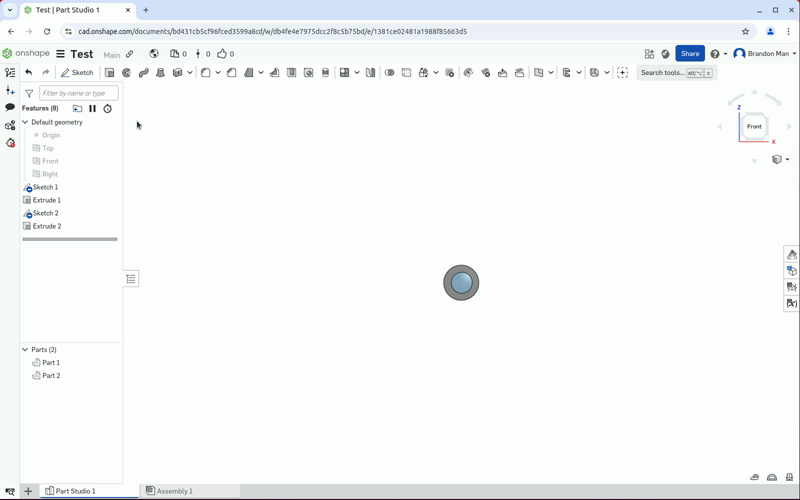
key(left, 2)
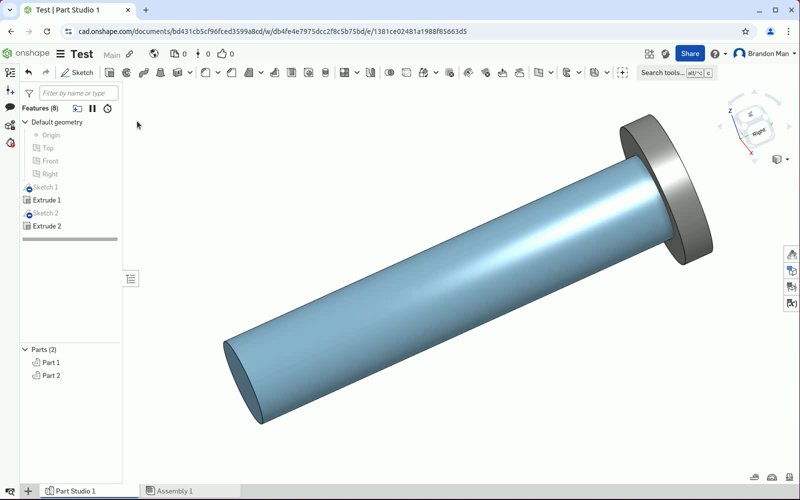
key(down, 2)
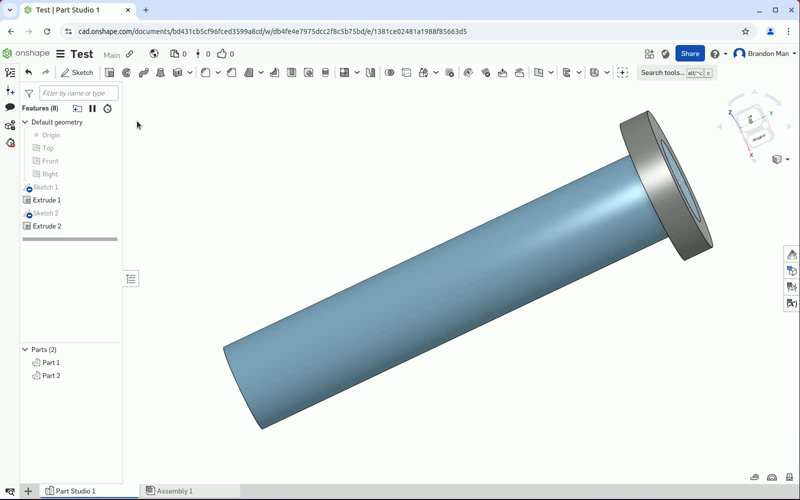
key(up, 2)
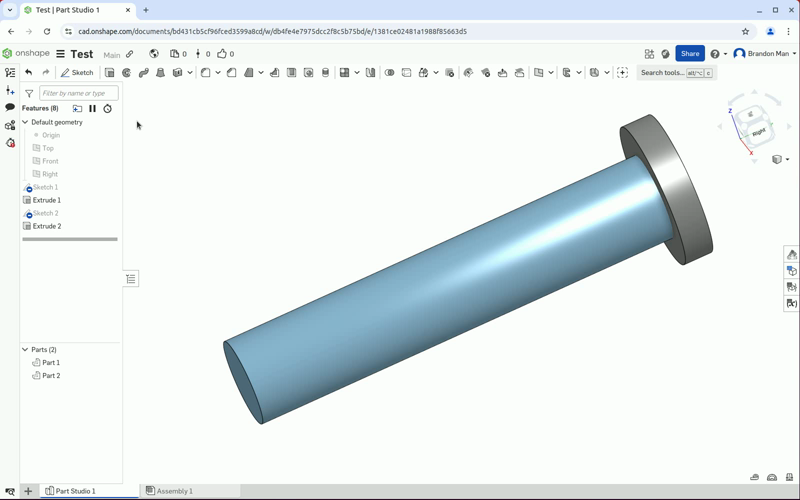
key(right, 2)
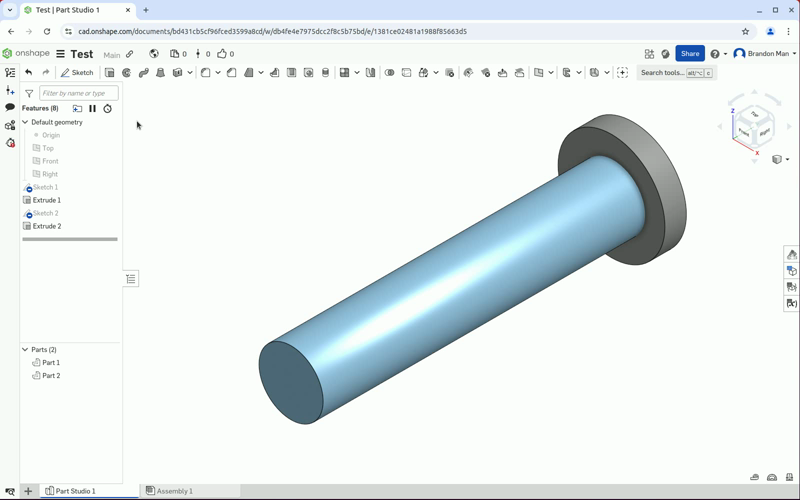
mouse_move(73, 189)
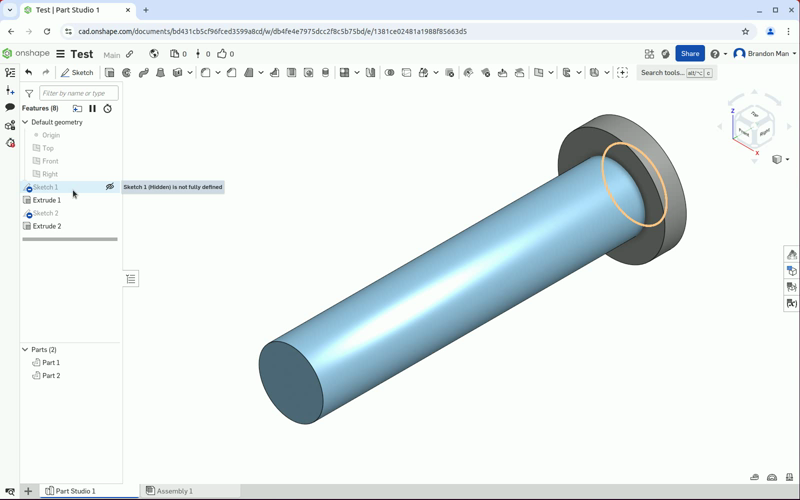
click(73, 189)